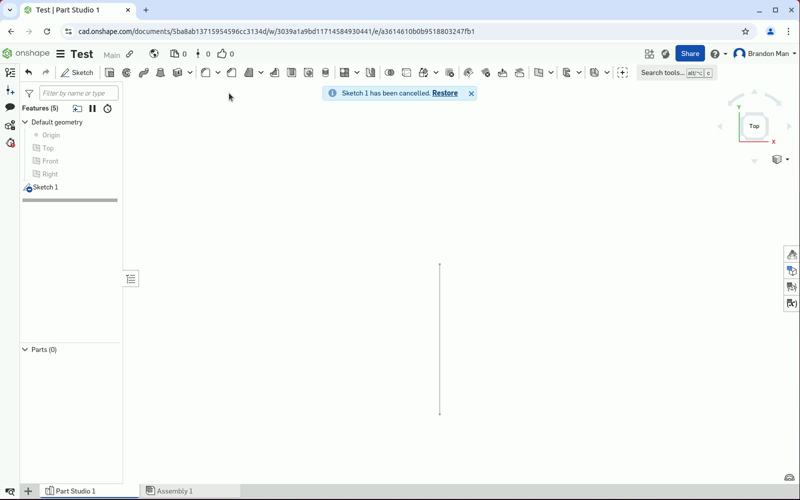
key(shift+h)
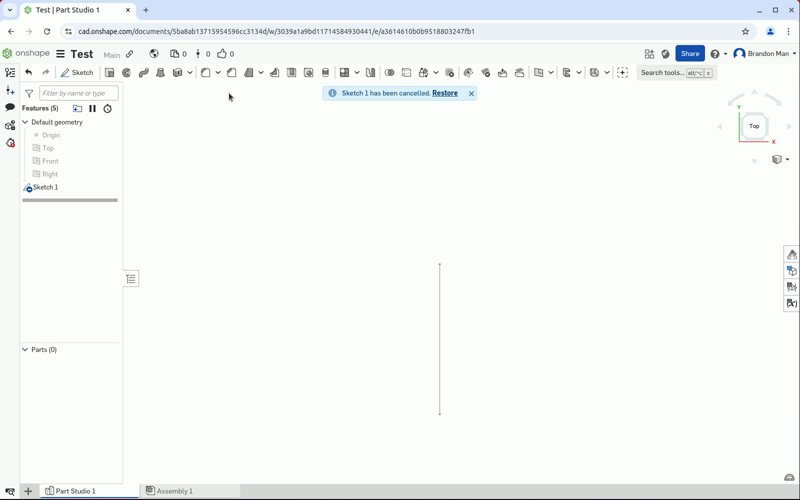
key(shift+s)
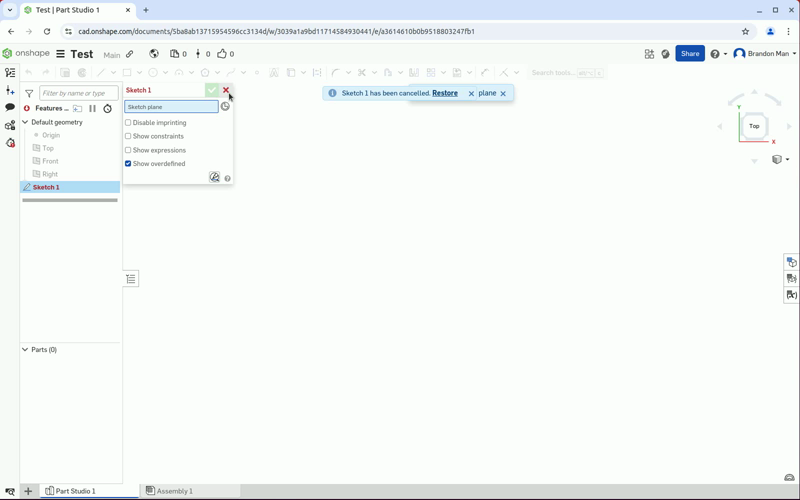
mouse_move(73, 150)
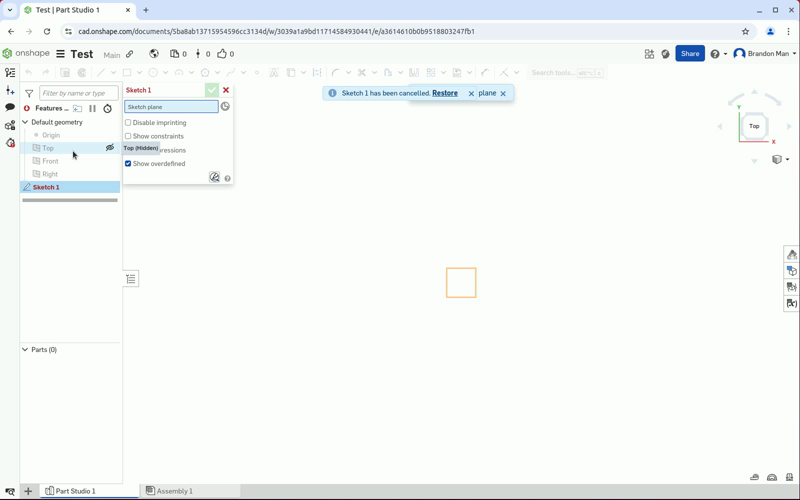
click(73, 150)
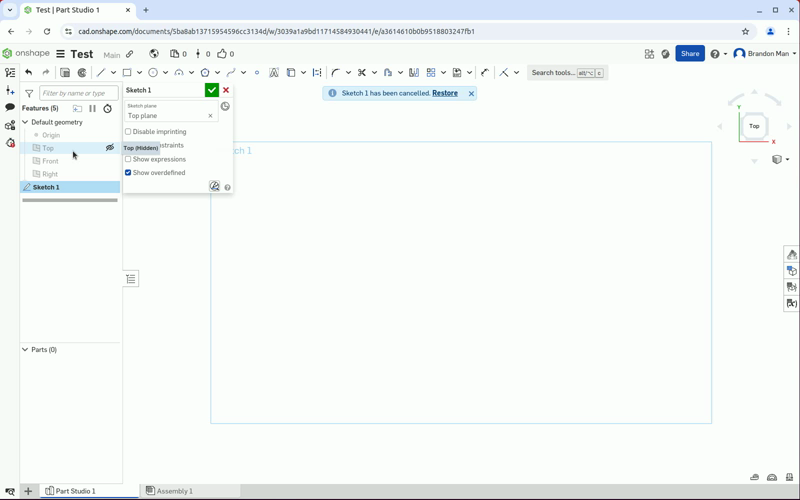
mouse_move(73, 352)
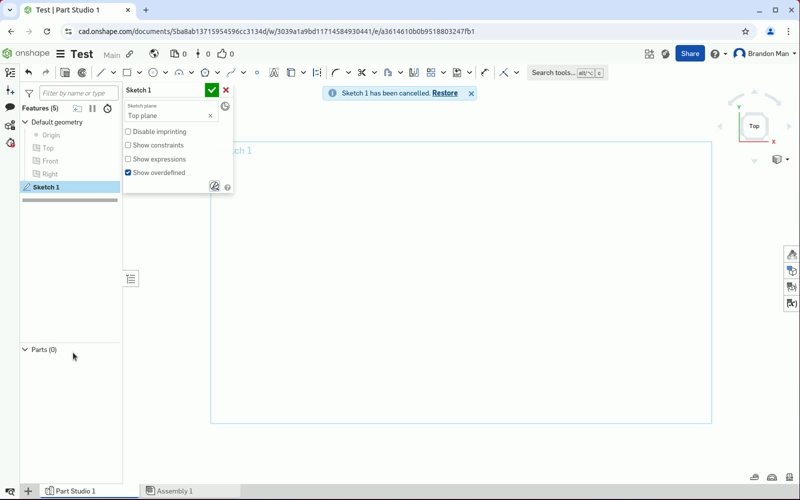
key(y)
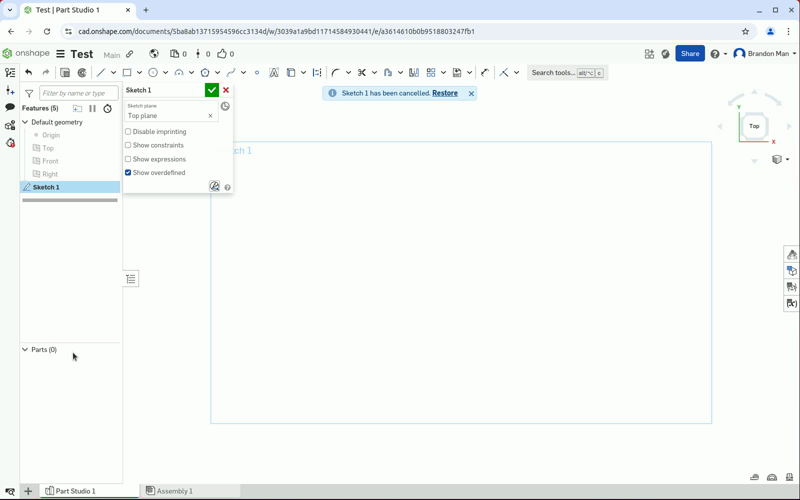
key(l)
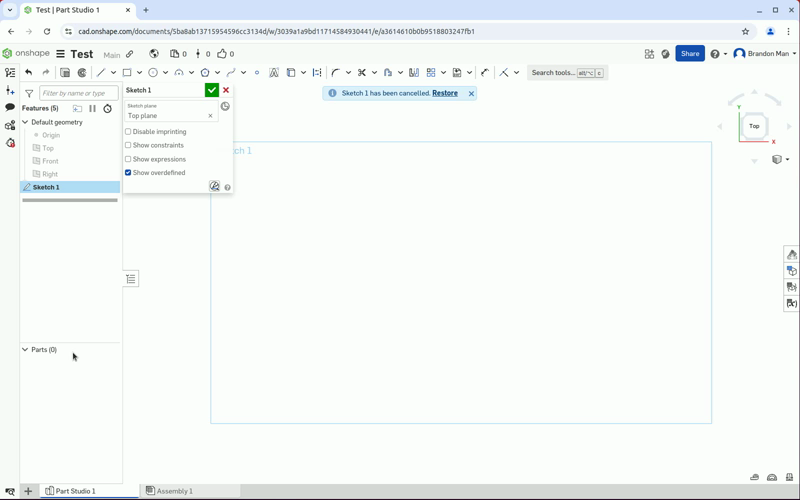
key_down(shift)
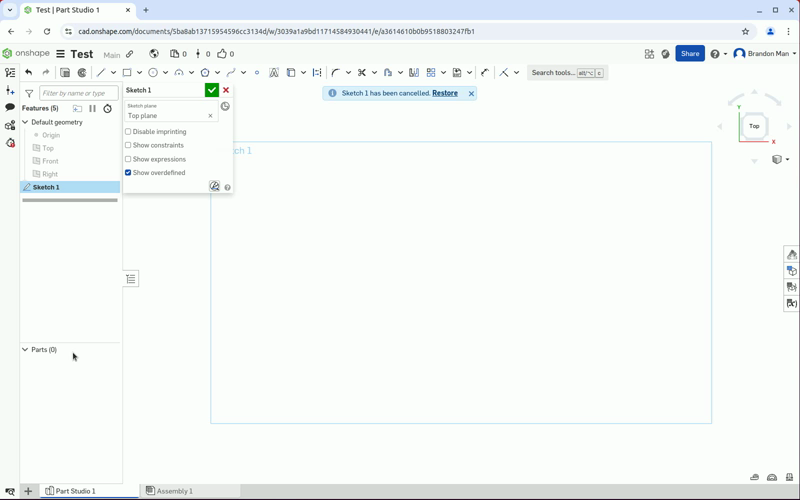
mouse_move(460, 330)
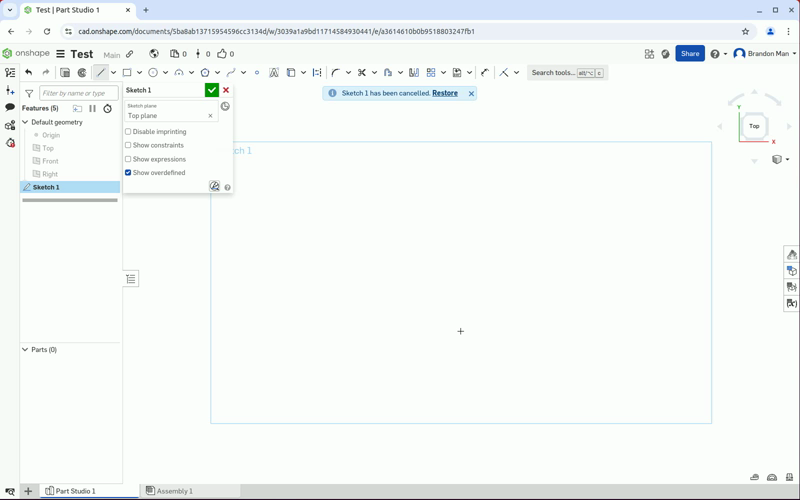
click(460, 330)
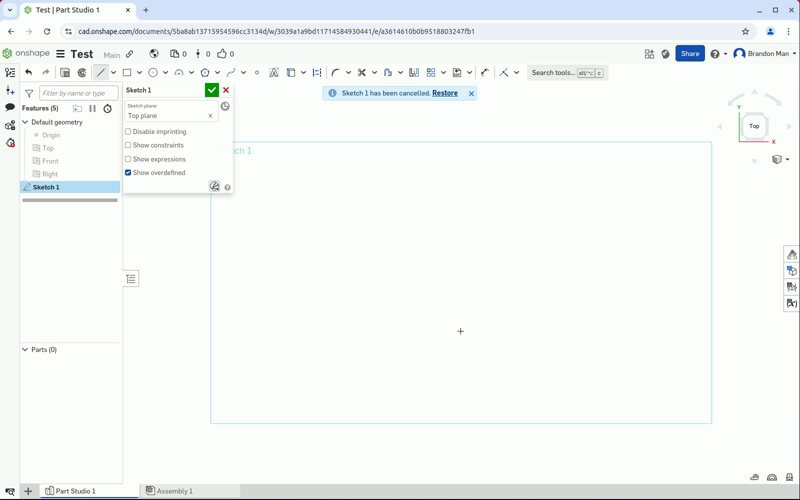
key_up(shift)
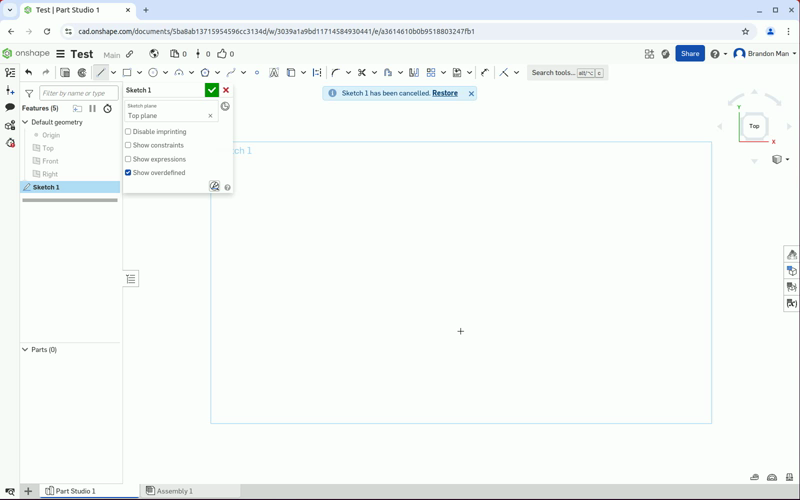
key_down(shift)
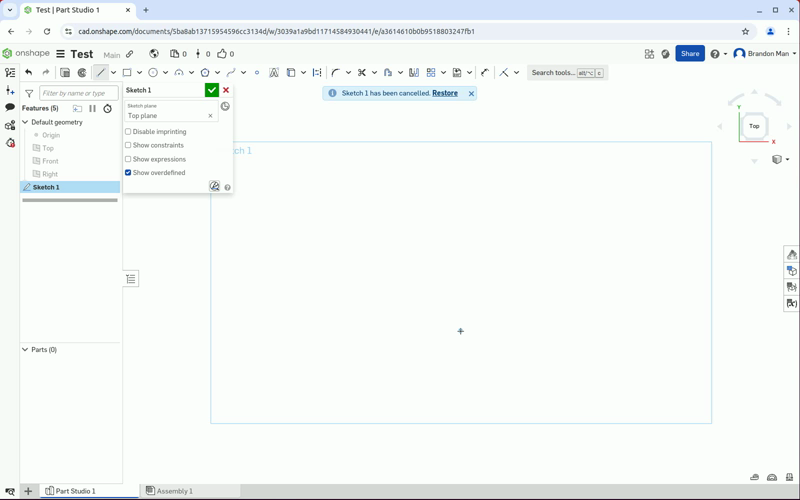
mouse_move(526, 330)
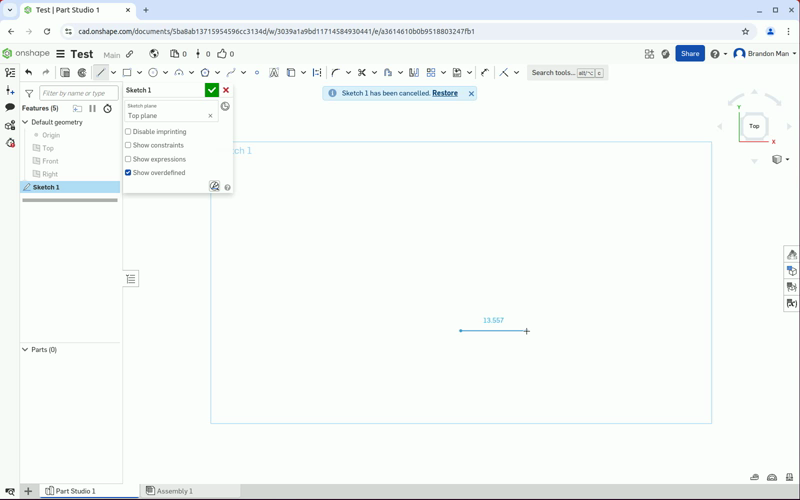
click(526, 330)
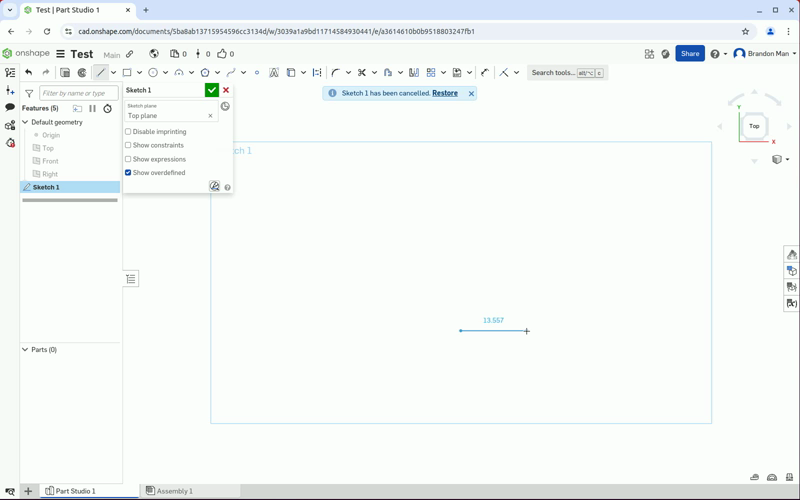
key_up(shift)
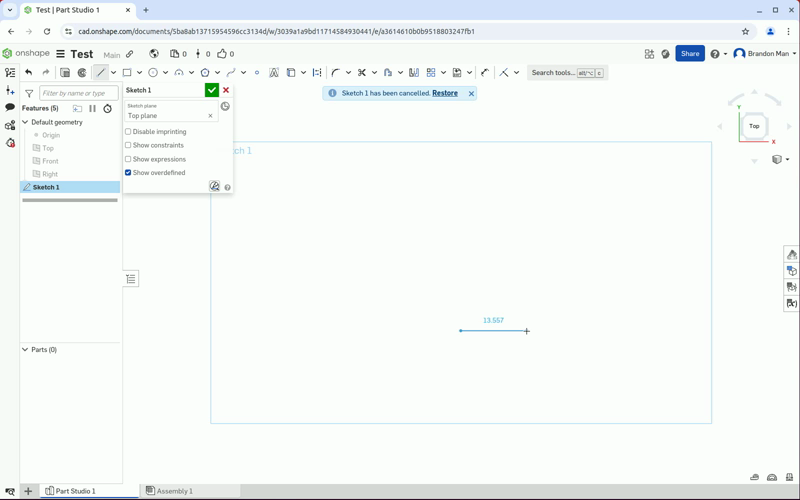
key_down(shift)
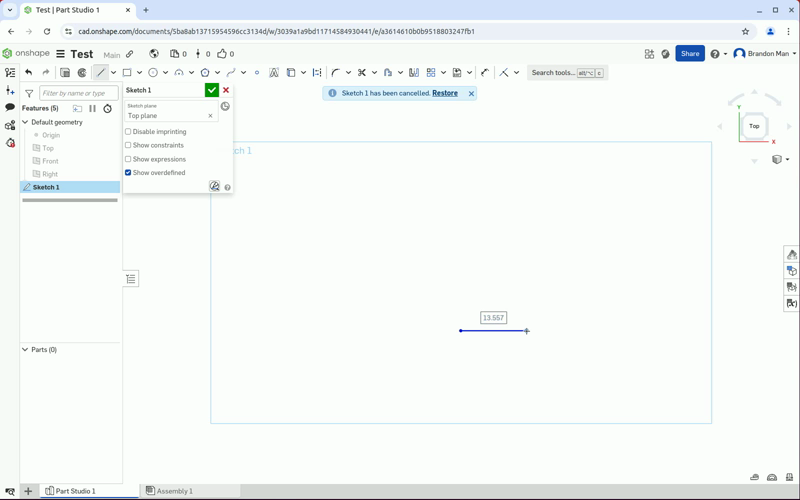
mouse_move(556, 330)
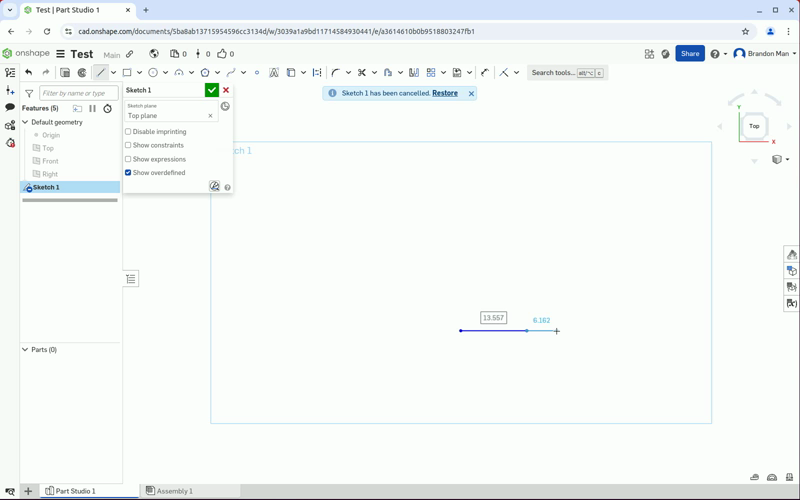
mouse_move(526, 282)
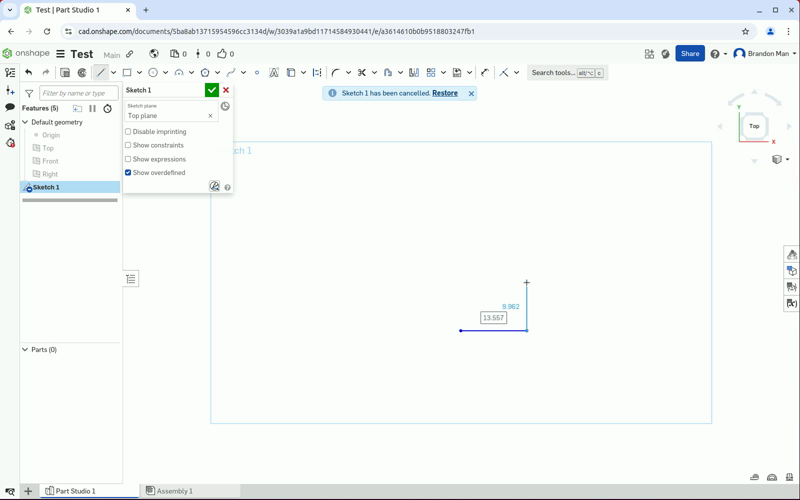
click(526, 282)
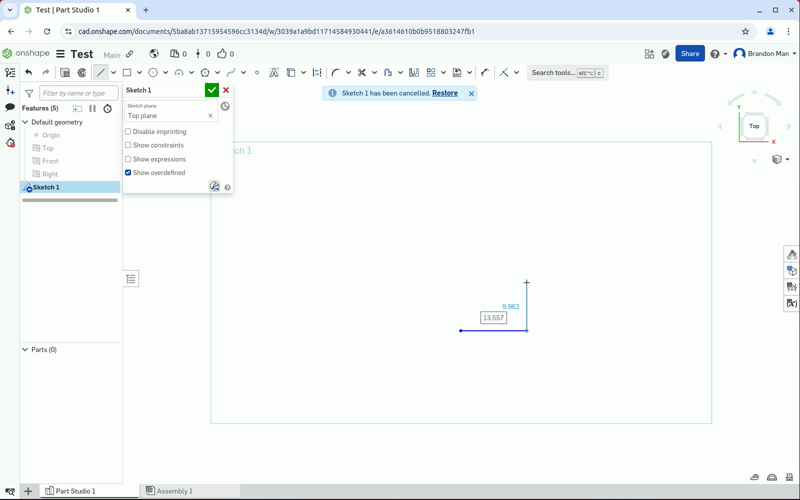
key_up(shift)
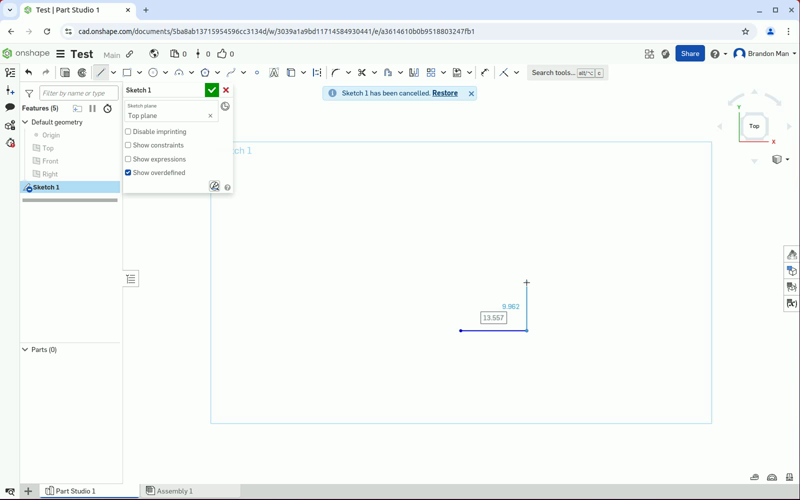
key_down(shift)
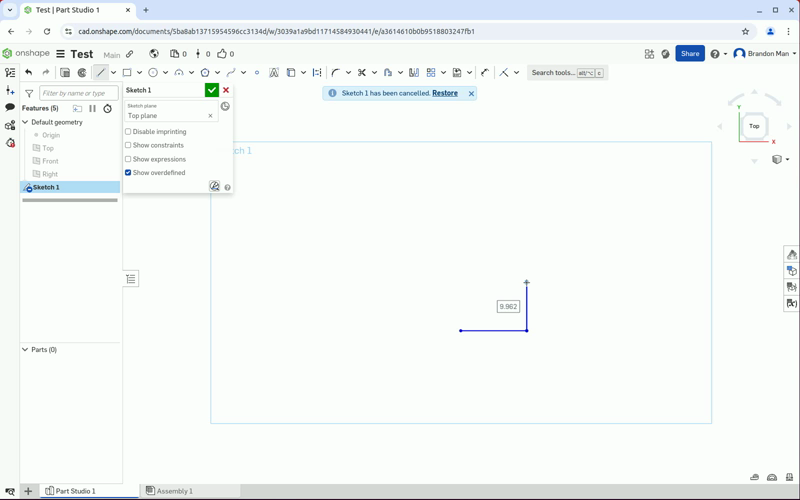
mouse_move(460, 282)
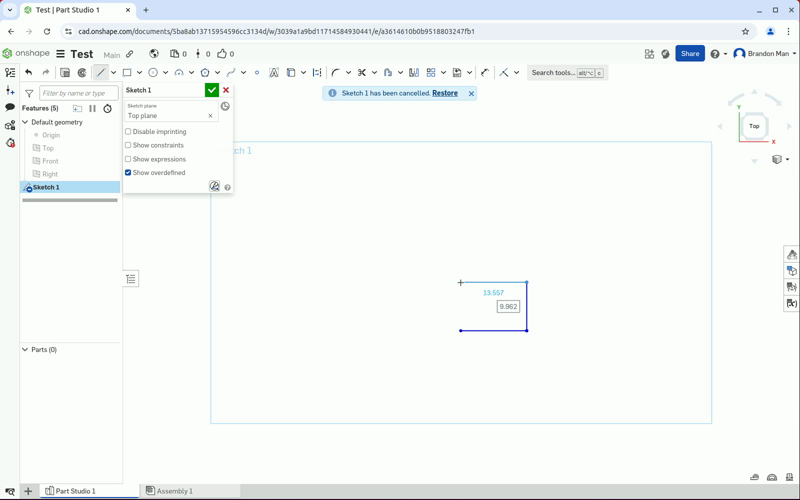
click(460, 282)
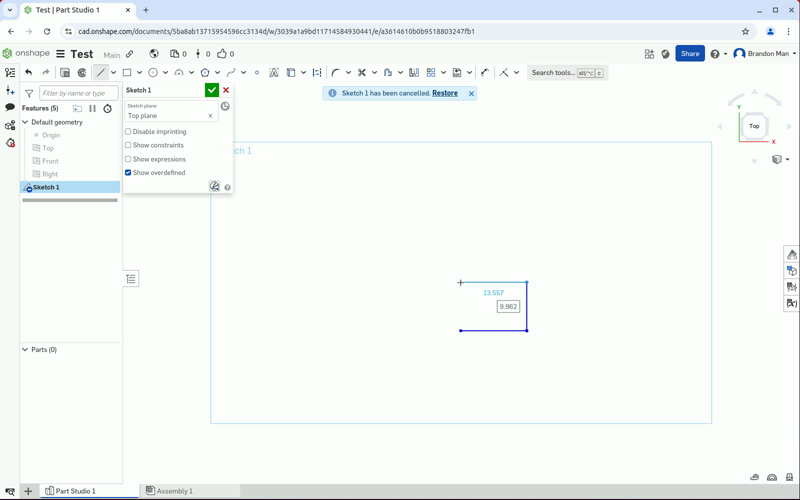
key_up(shift)
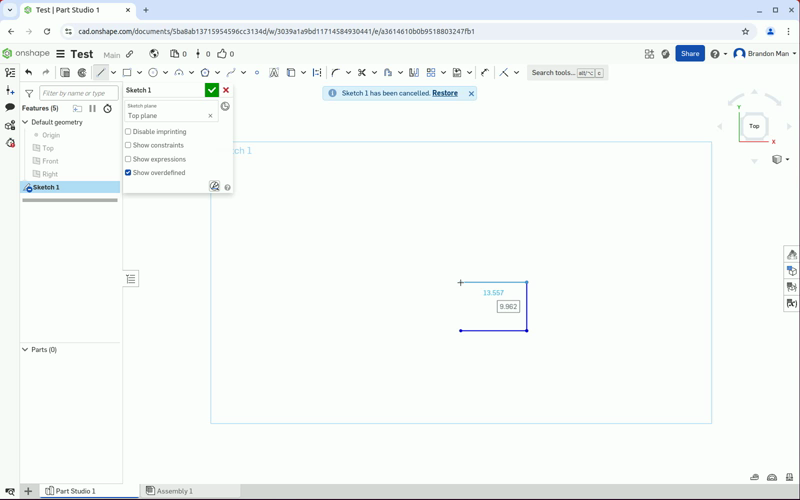
mouse_move(490, 282)
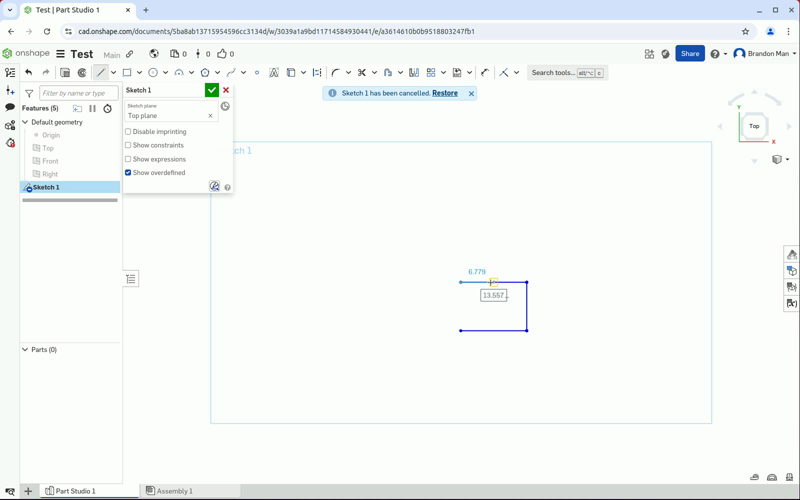
key_down(shift)
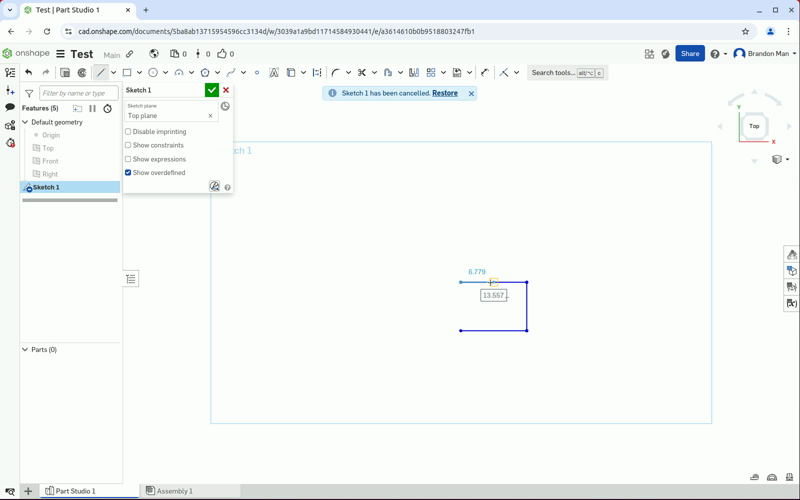
mouse_move(460, 330)
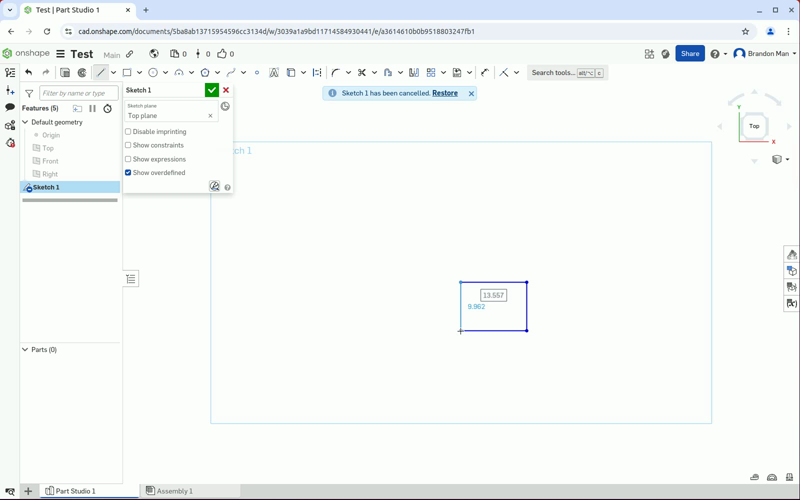
key_up(shift)
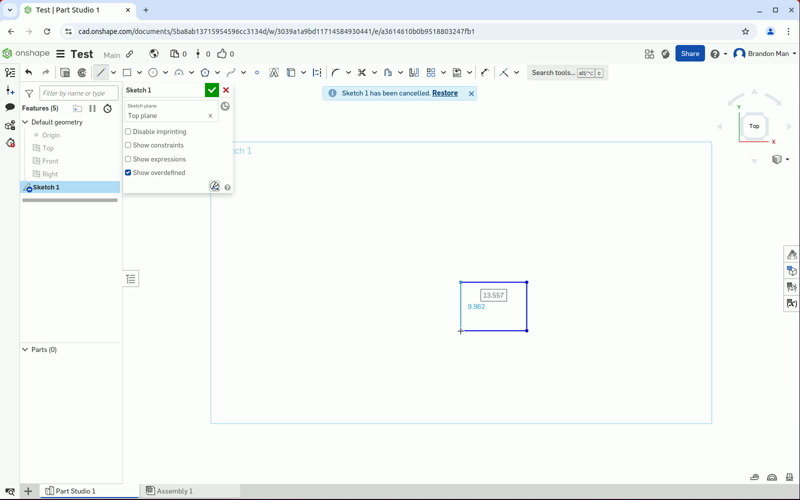
click(460, 330)
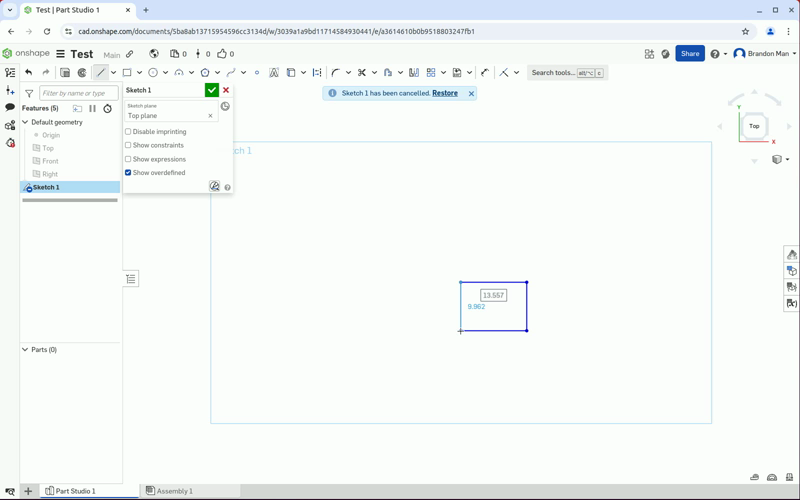
key(esc)
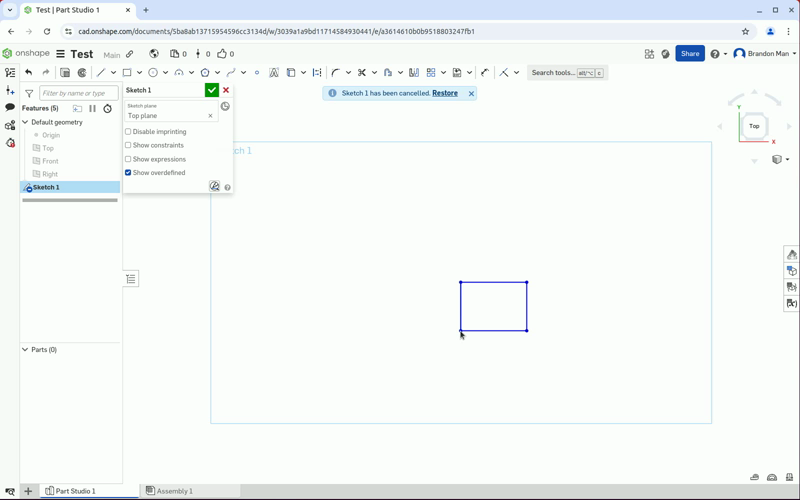
mouse_move(484, 319)
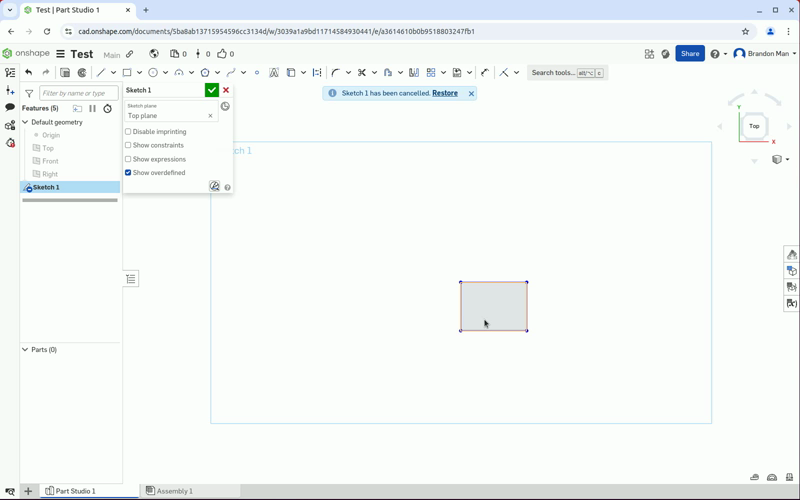
click(484, 319)
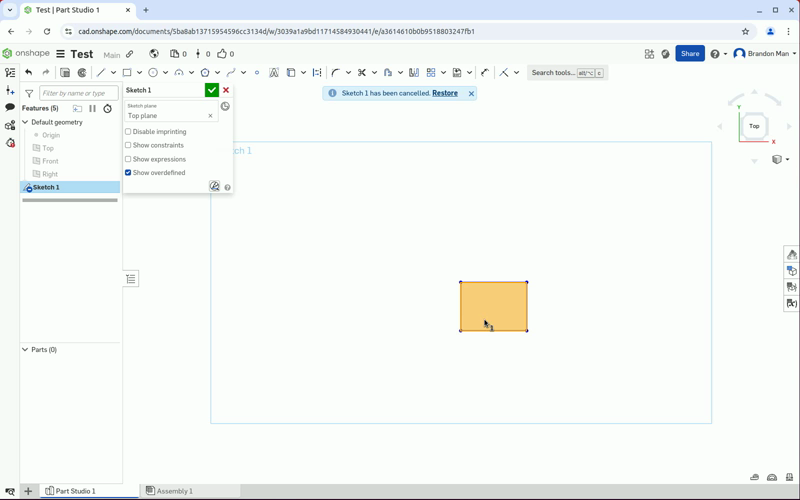
mouse_move(73, 352)
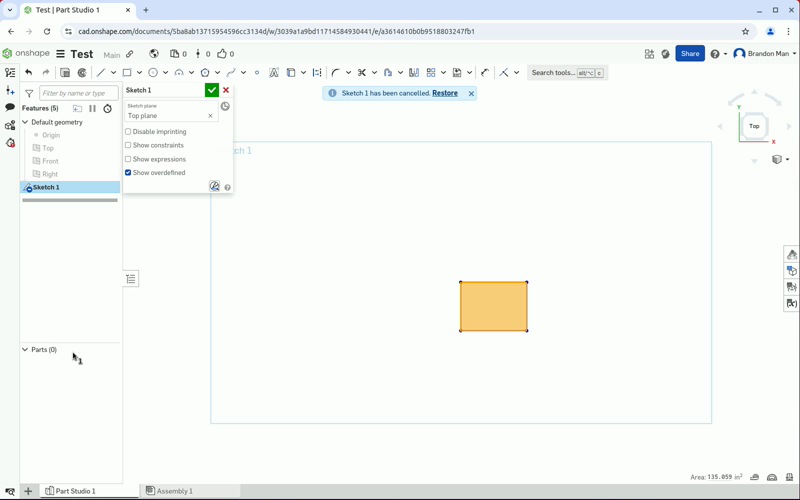
key(shift+y)
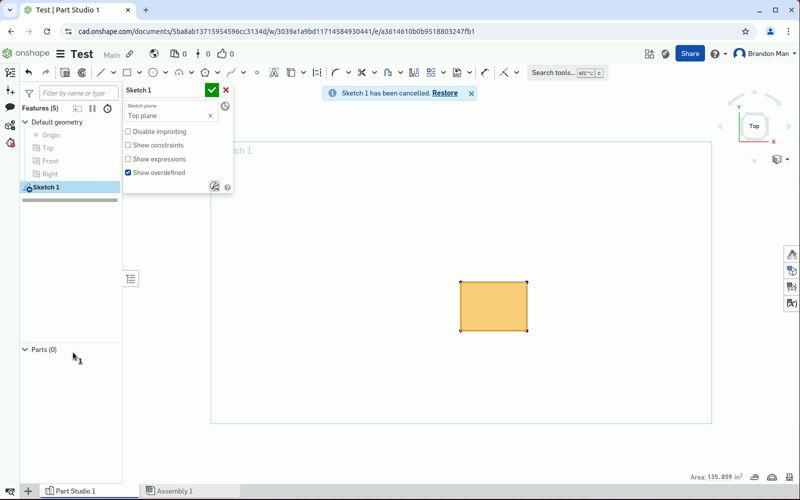
key(shift+e)
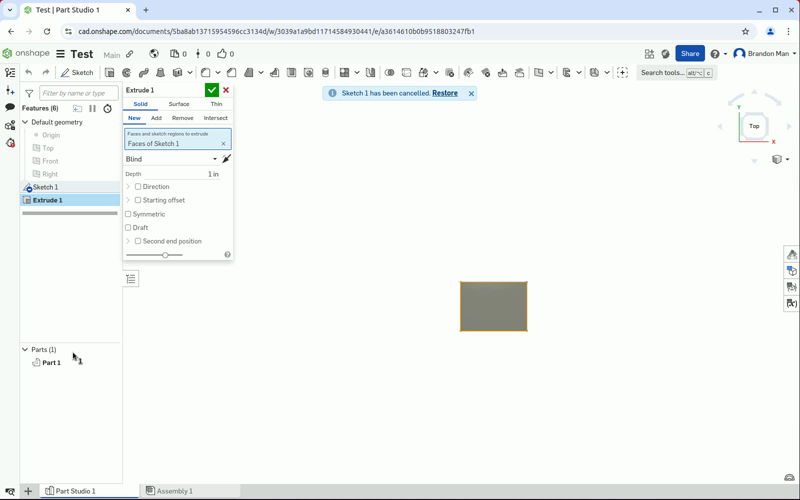
mouse_move(143, 106)
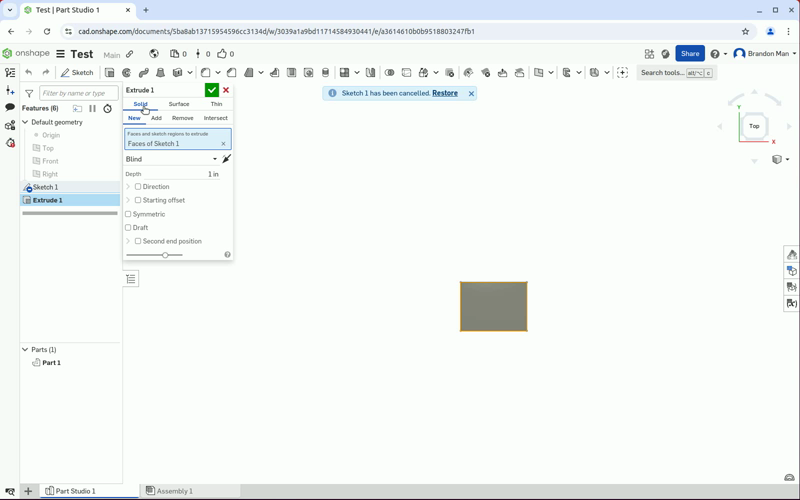
click(143, 106)
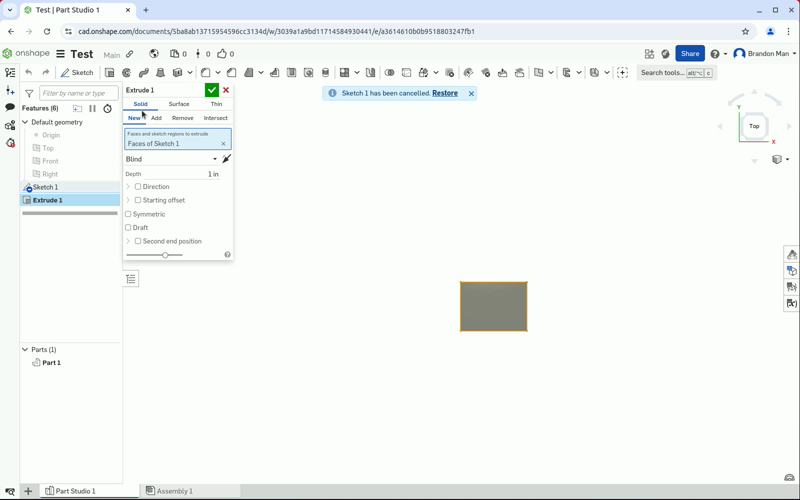
mouse_move(137, 120)
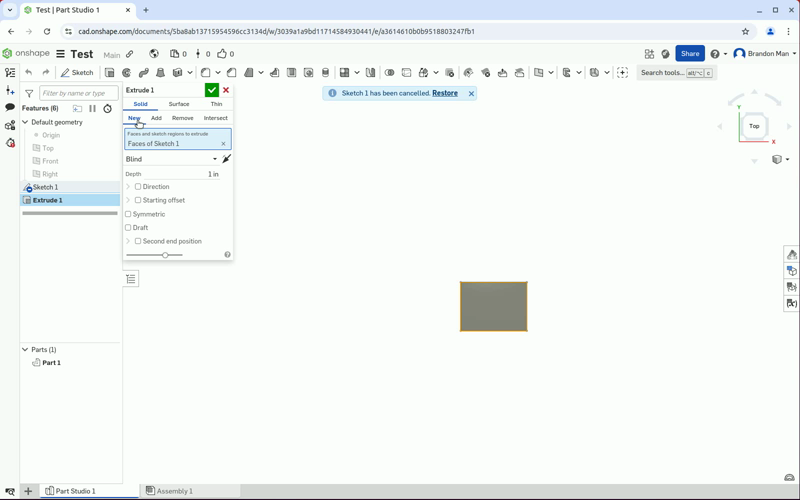
click(137, 120)
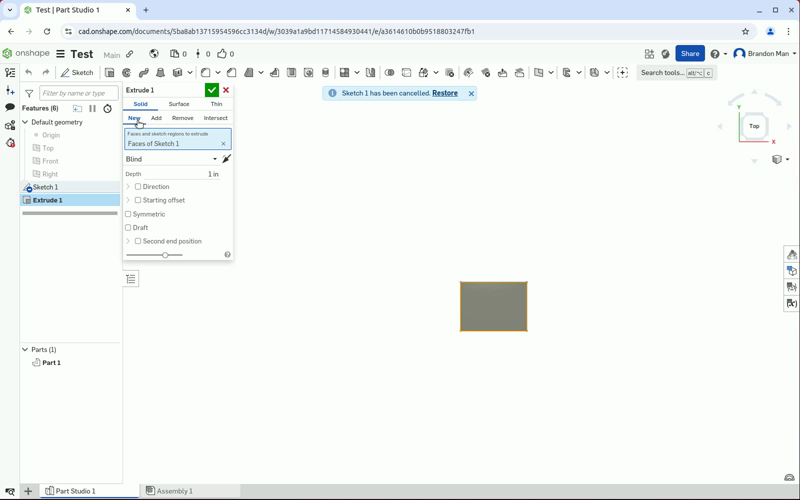
key(tab, 4)
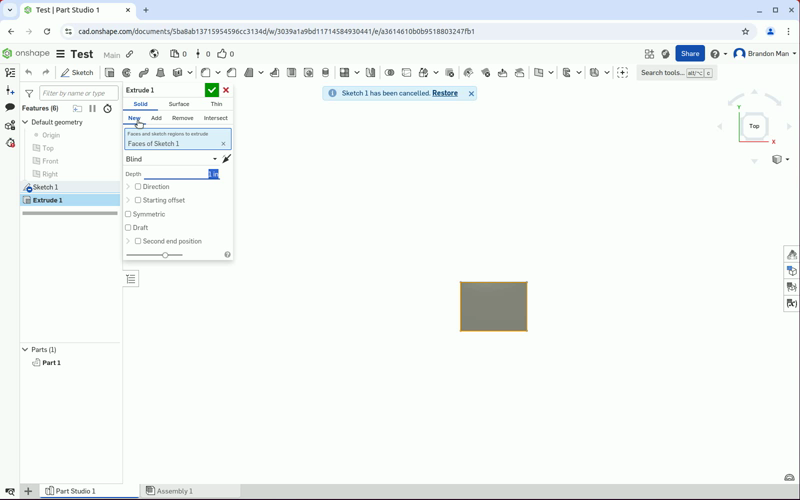
text(23.108)
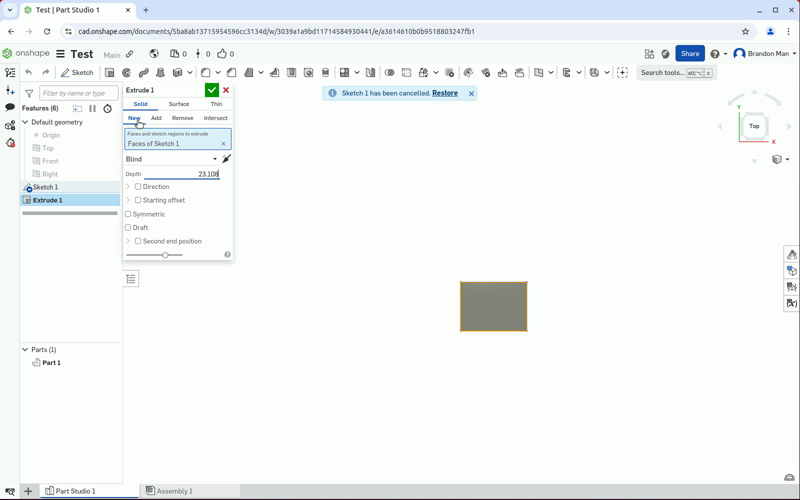
key(enter)
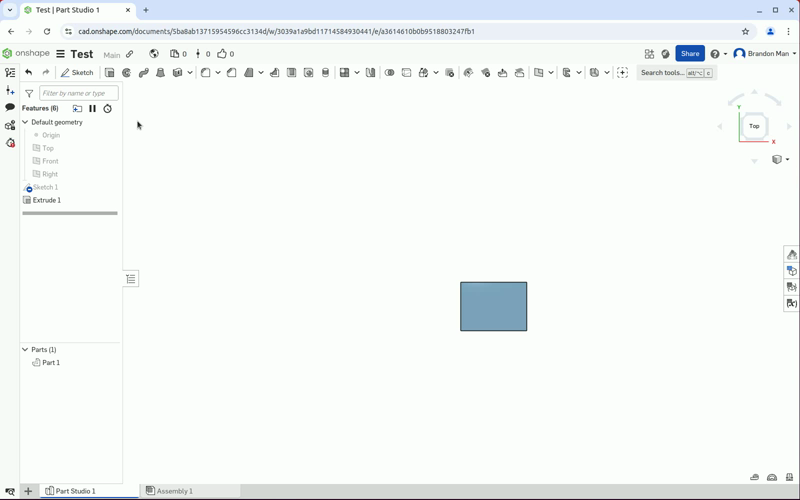
key(shift+h)
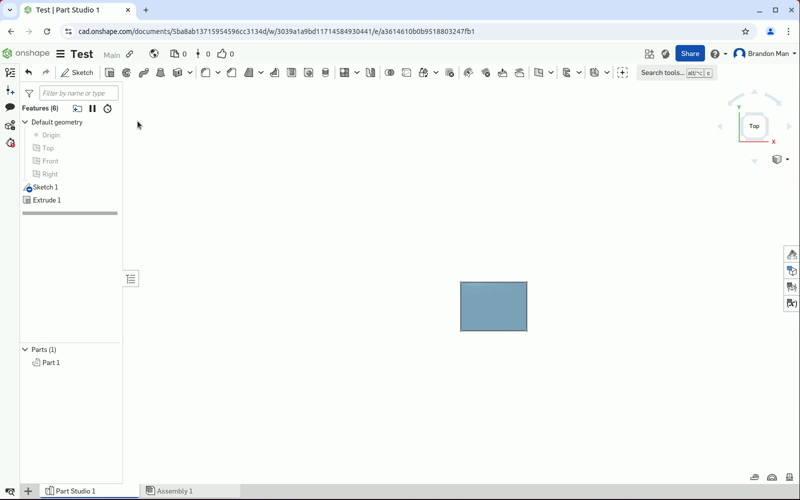
key(shift+h)
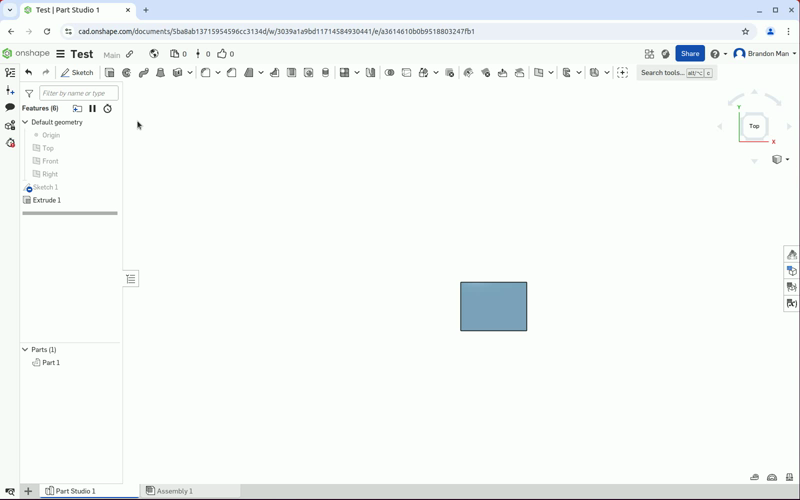
mouse_move(73, 189)
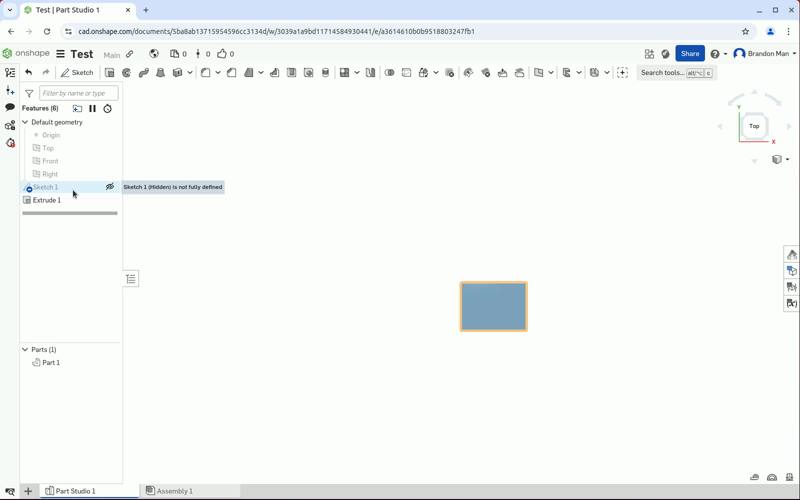
click(73, 189)
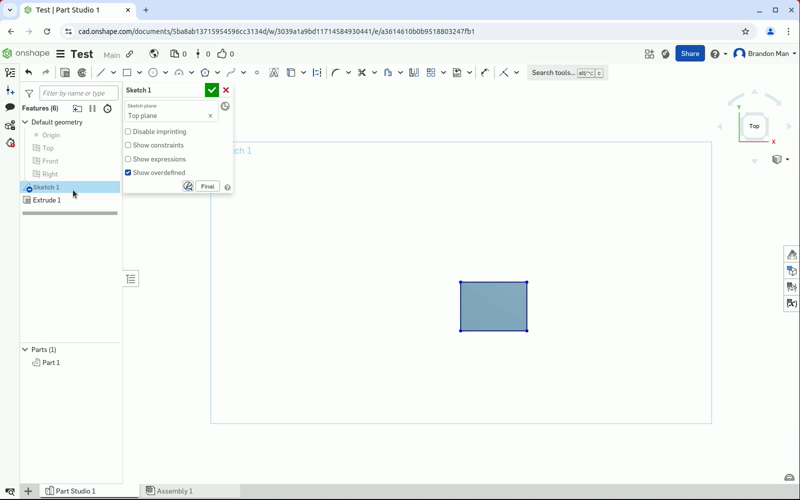
mouse_move(229, 92)
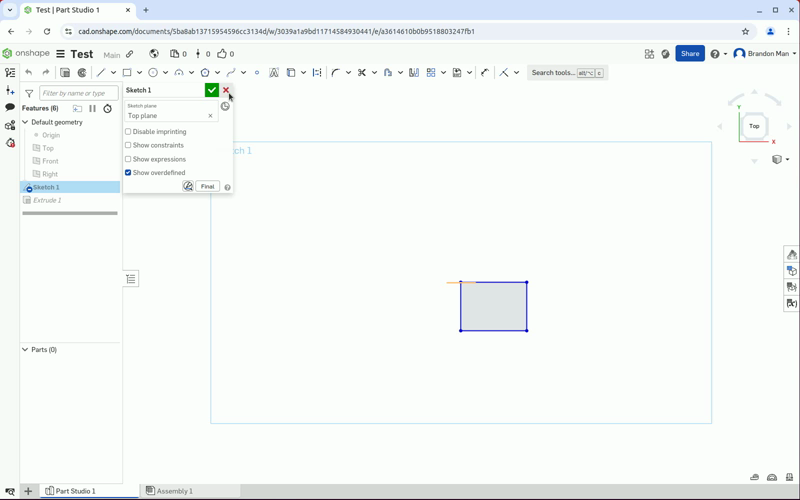
click(229, 92)
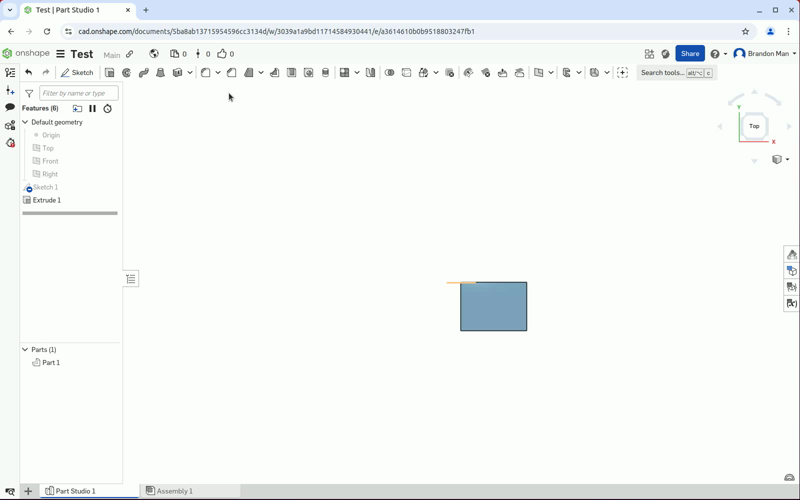
mouse_move(73, 352)
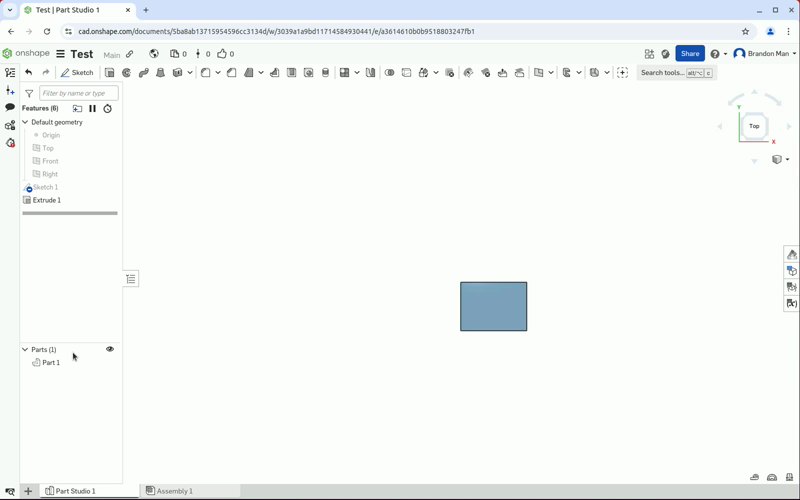
key(y)
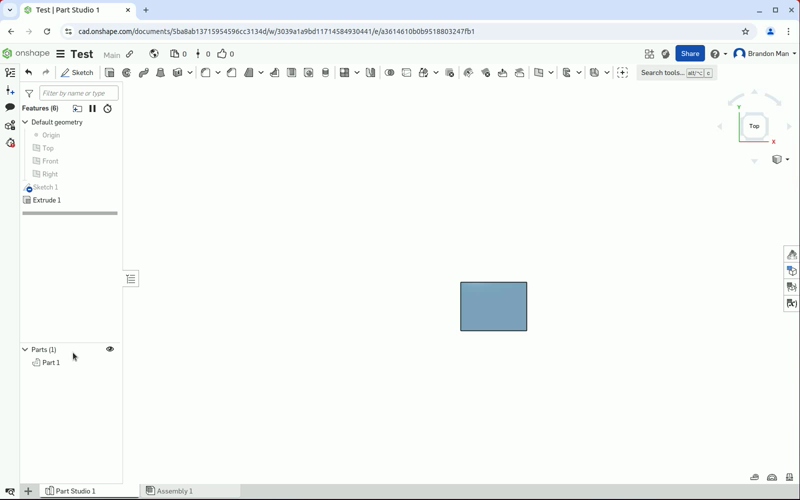
key(shift+p)
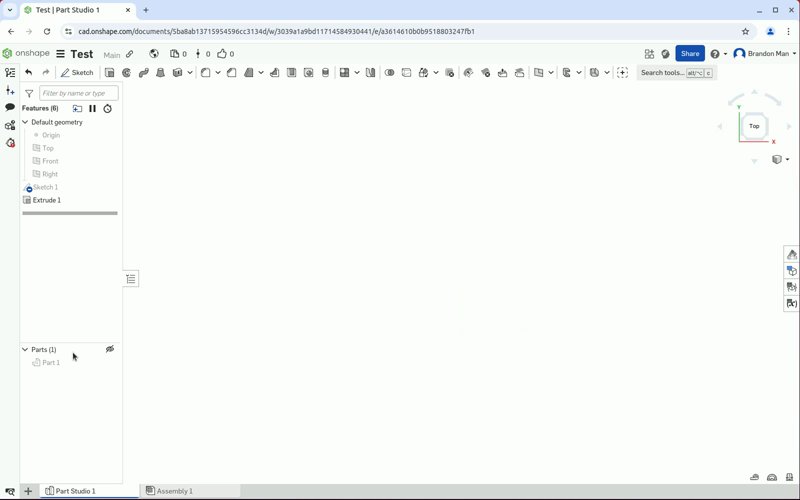
key(space)
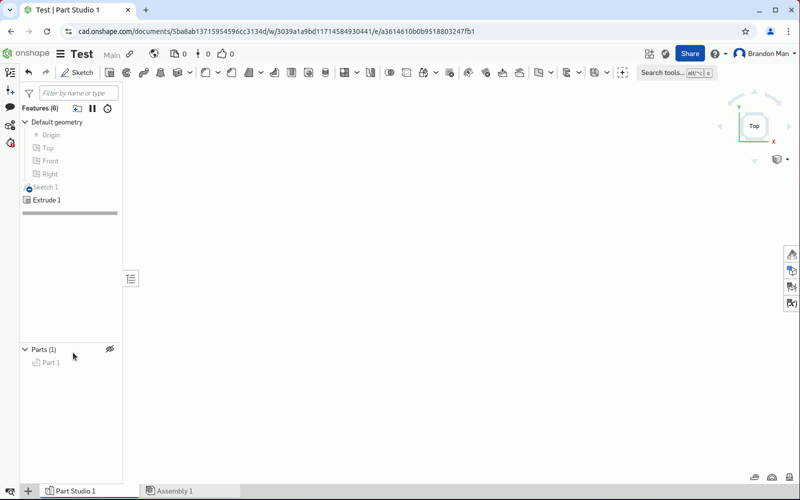
key_down(shift)
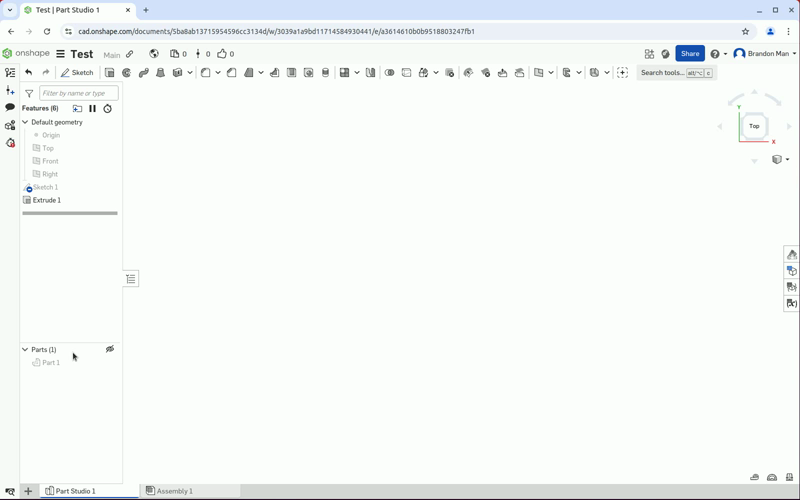
key(up)
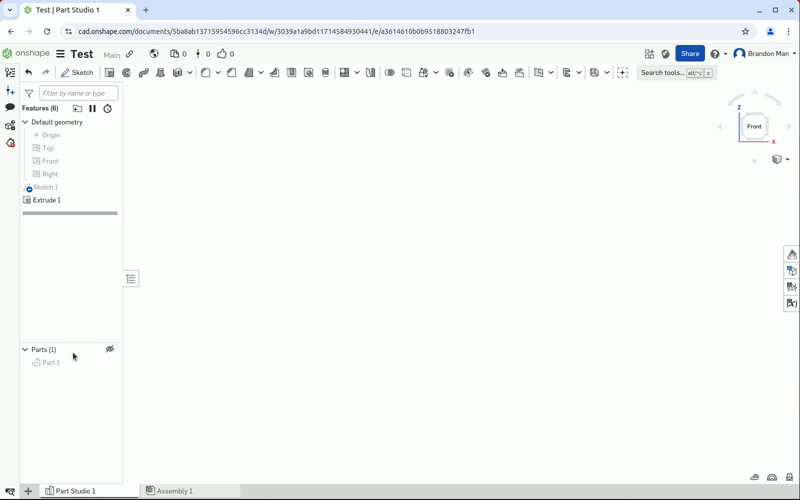
key_up(shift)
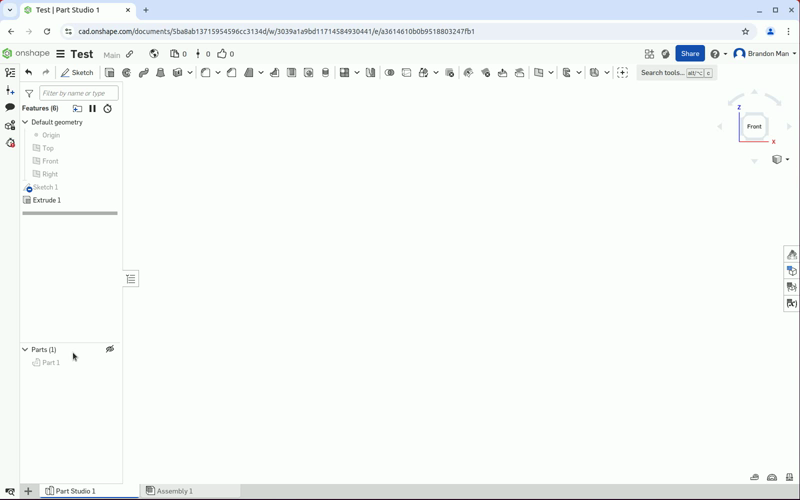
mouse_move(73, 352)
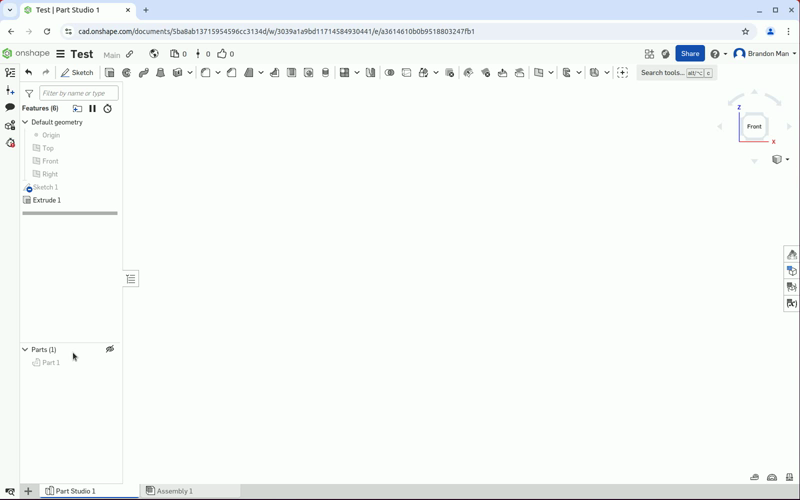
key(shift+y)
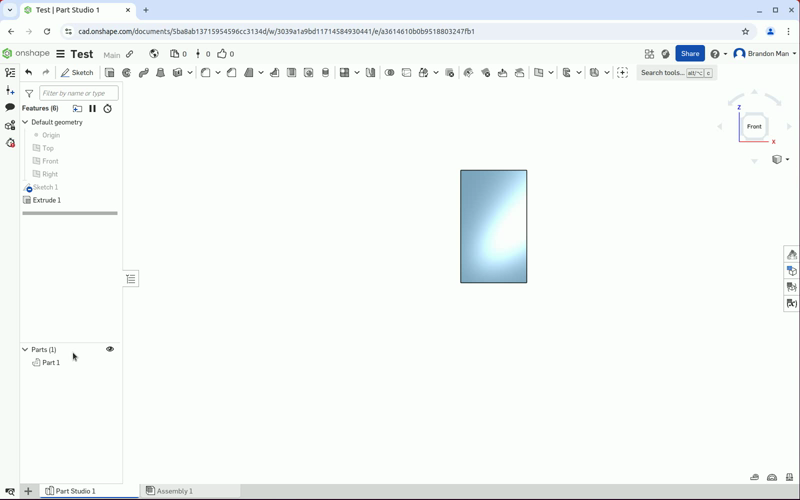
mouse_move(541, 75)
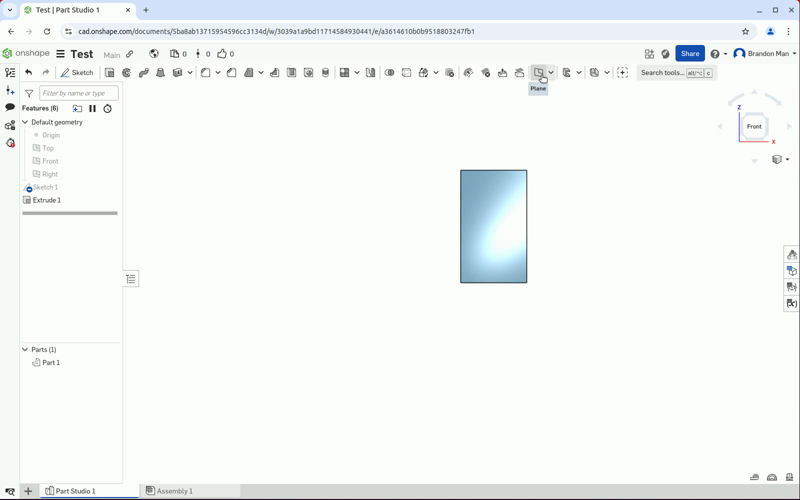
click(541, 75)
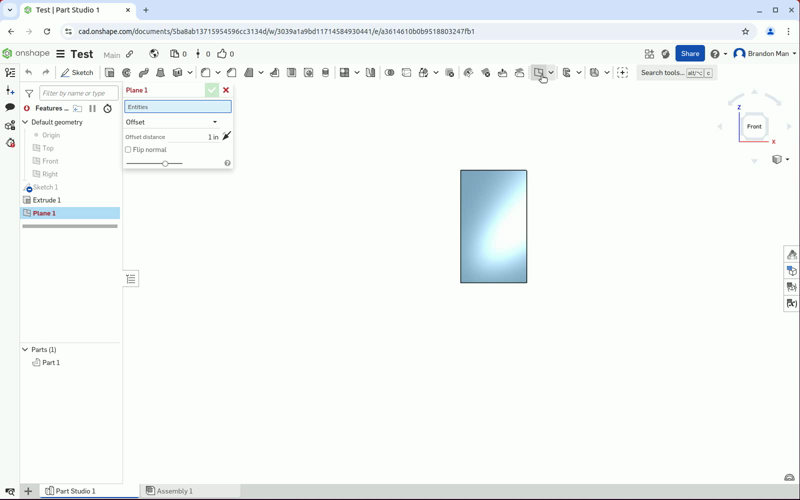
mouse_move(73, 163)
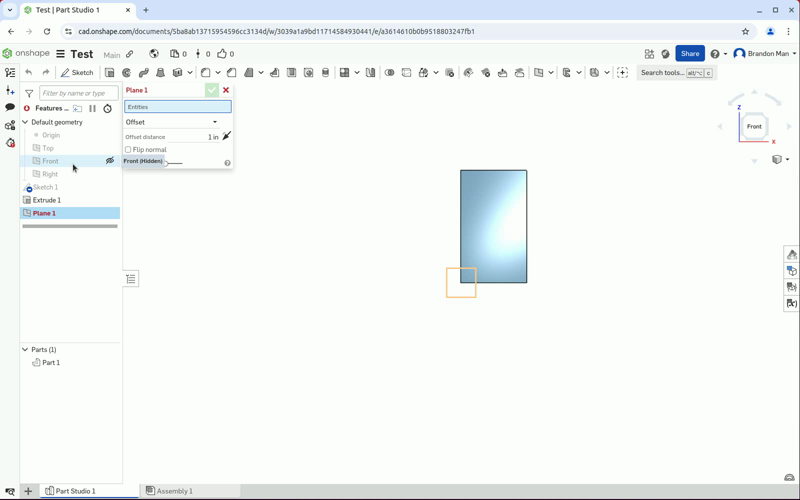
click(73, 163)
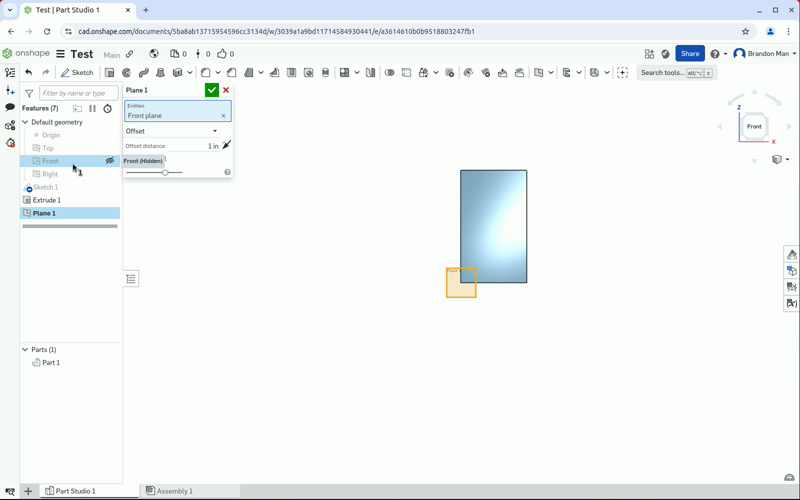
key(tab, 2)
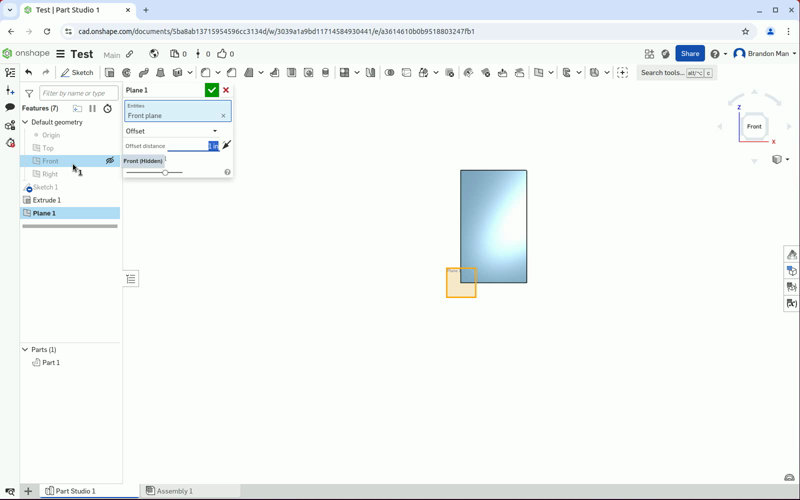
text(9.86)
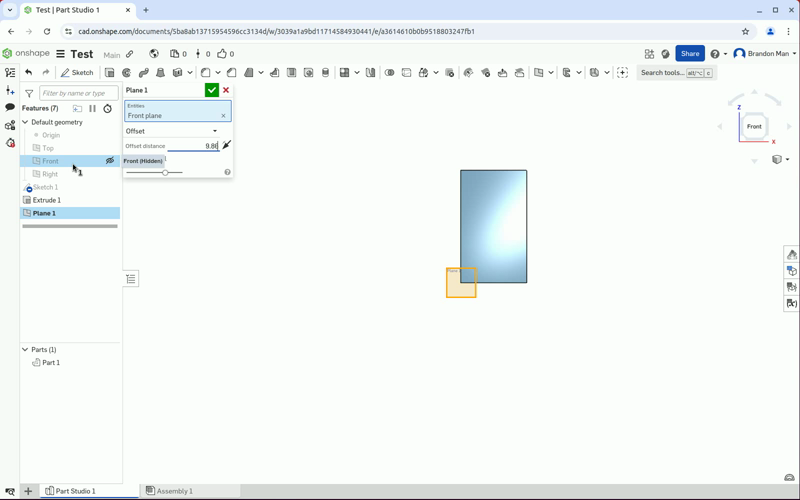
key(enter, 2)
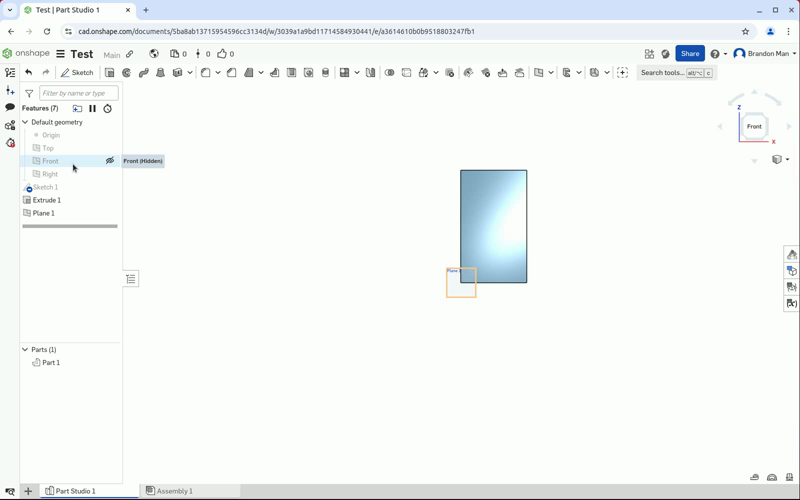
key(shift+s)
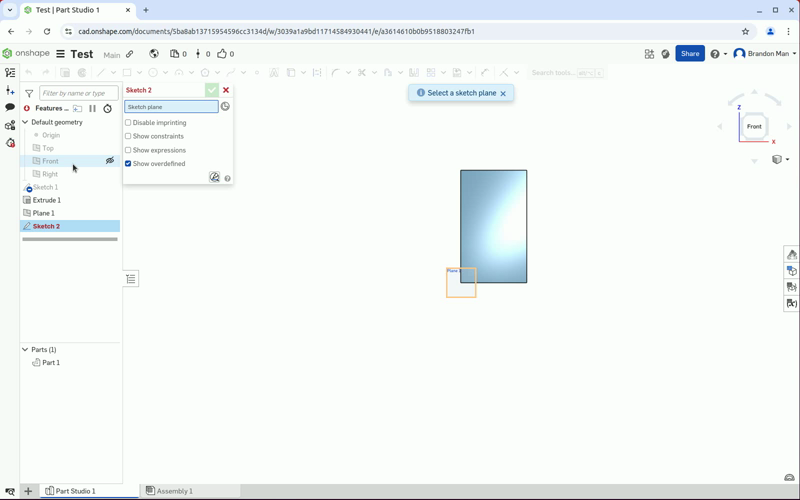
mouse_move(73, 215)
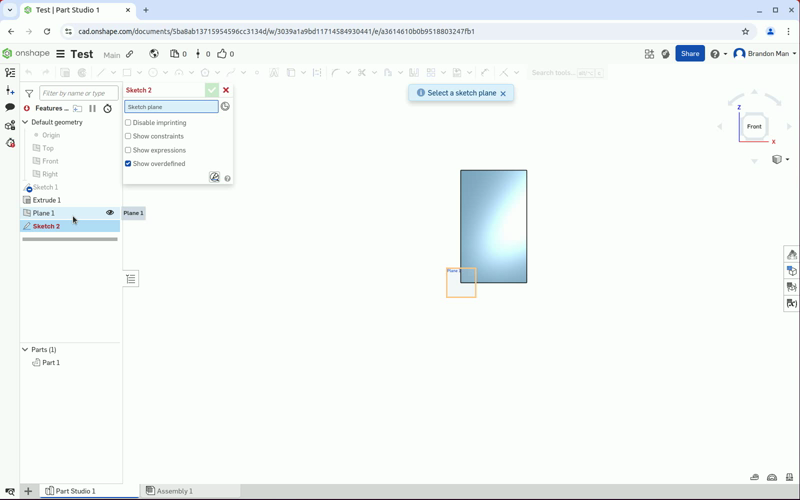
click(73, 215)
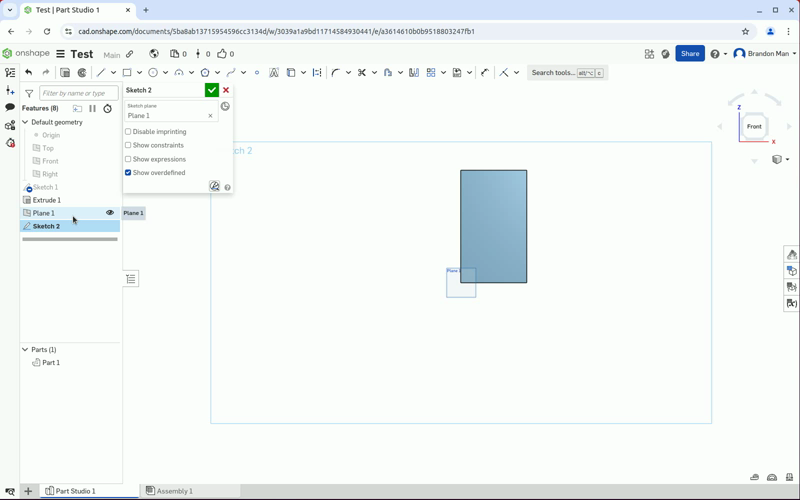
mouse_move(73, 352)
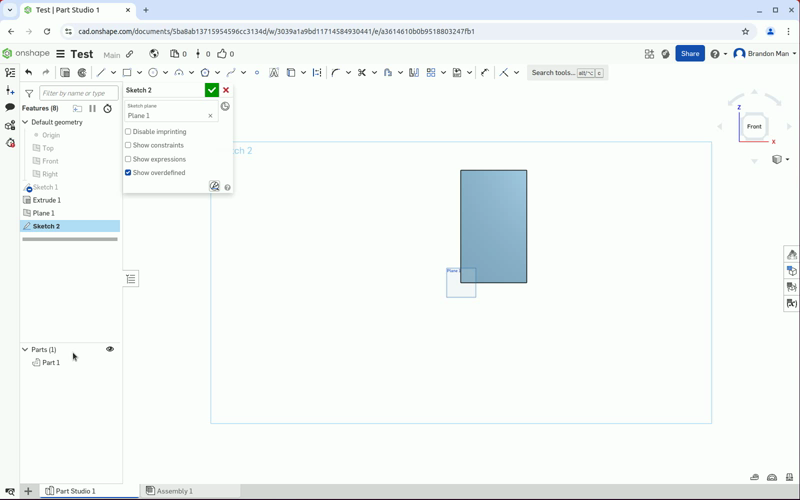
key(y)
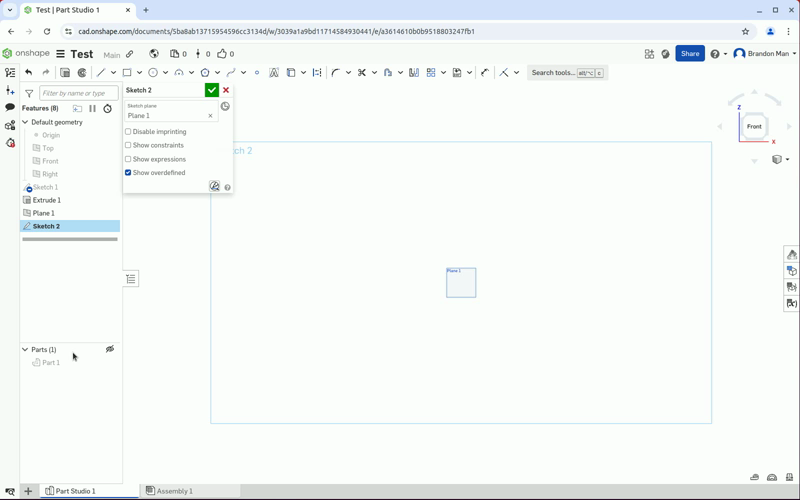
key(c)
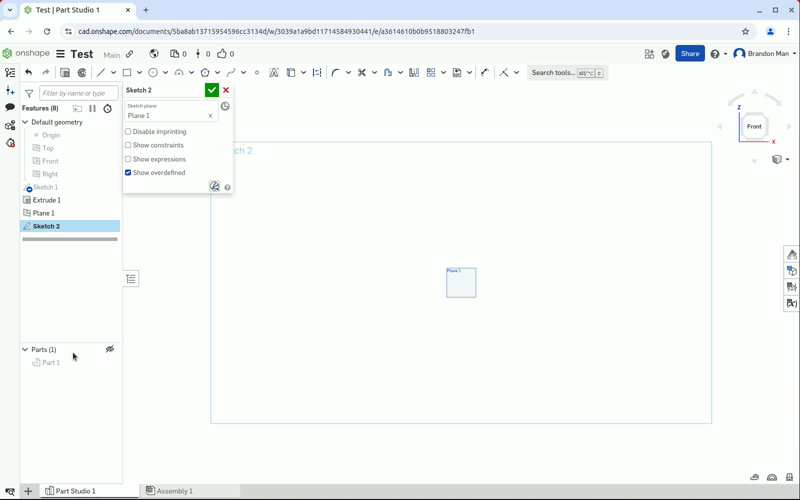
key_down(shift)
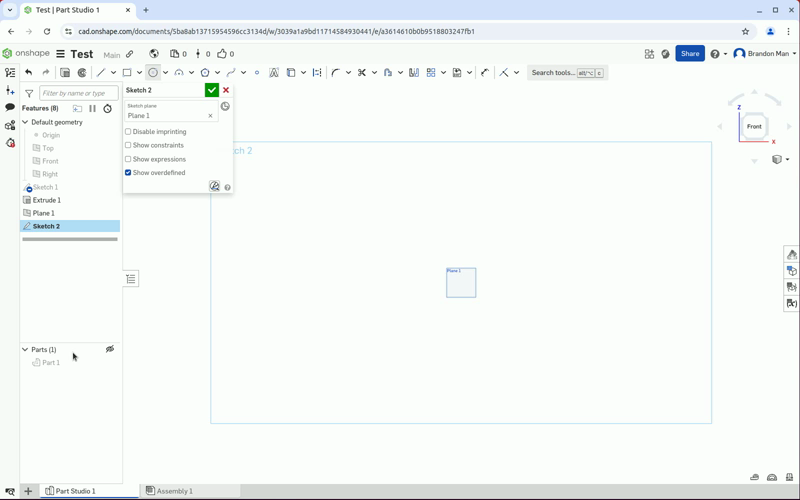
mouse_move(492, 218)
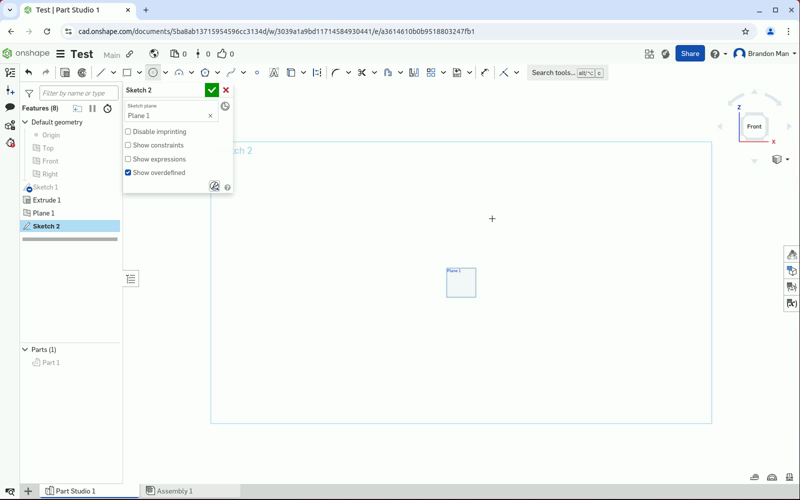
click(492, 218)
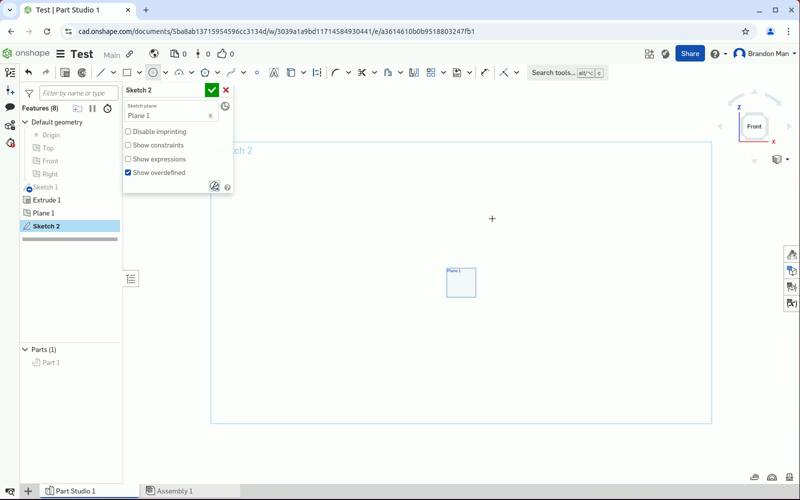
key_up(shift)
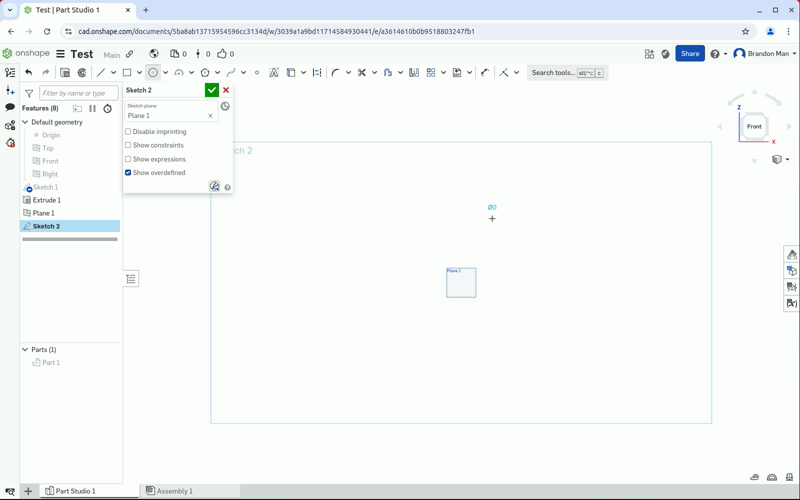
mouse_move(510, 218)
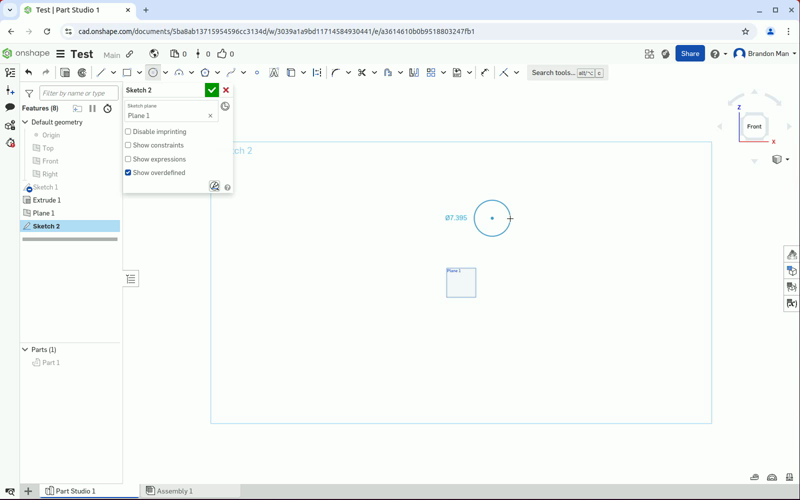
click(510, 218)
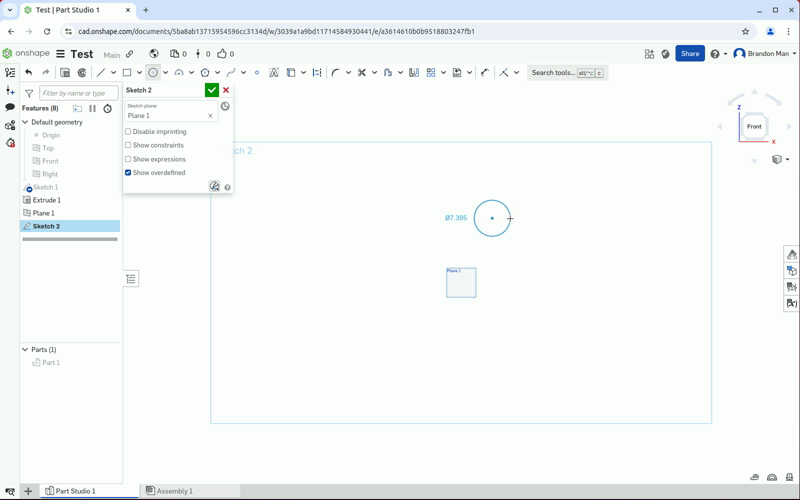
key(esc)
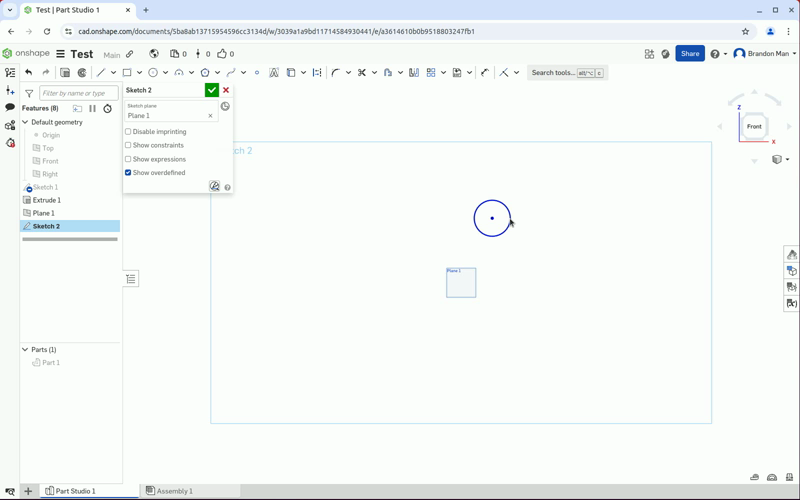
mouse_move(480, 214)
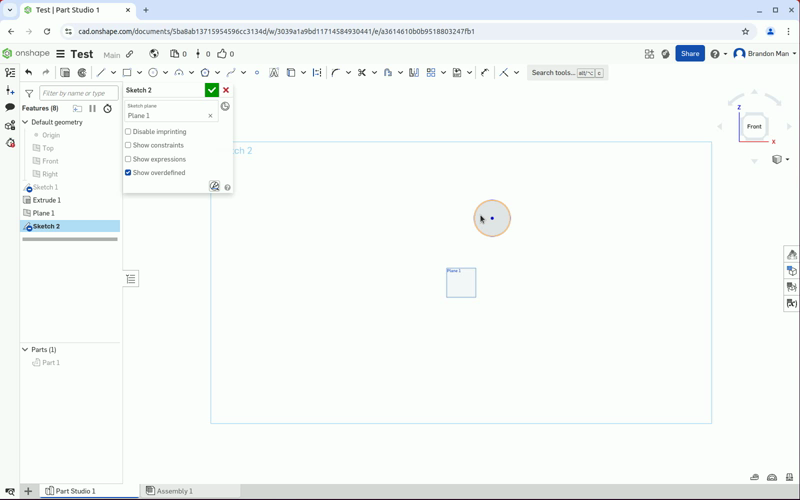
scroll(6)
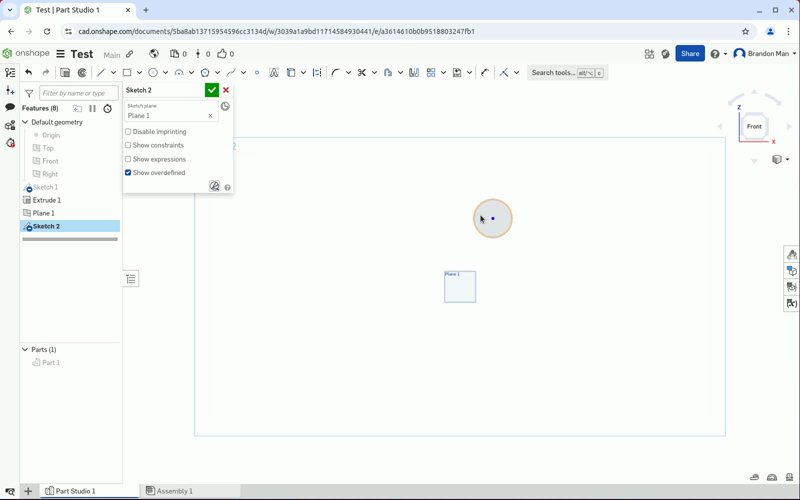
scroll(6)
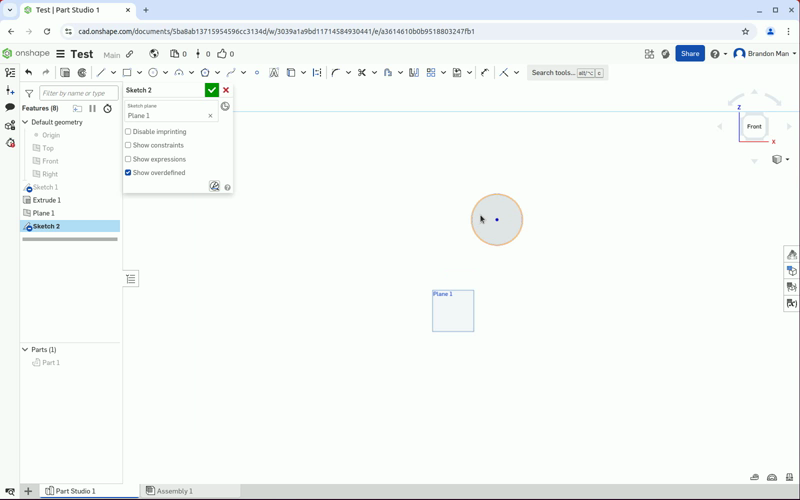
scroll(6)
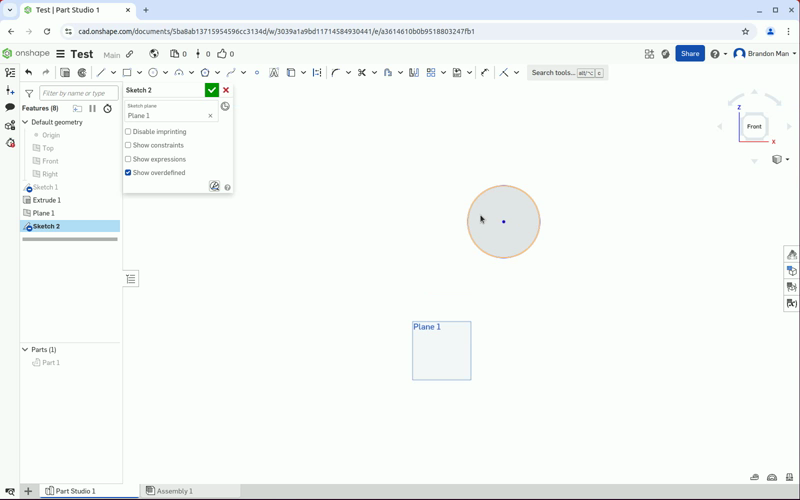
scroll(6)
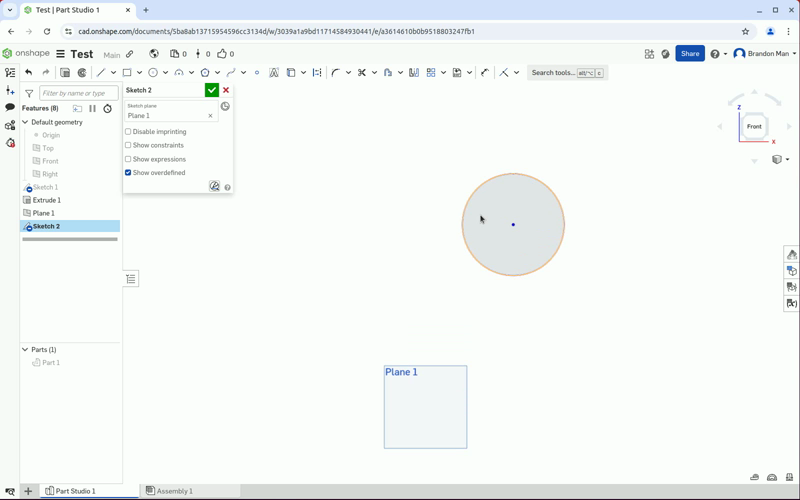
scroll(6)
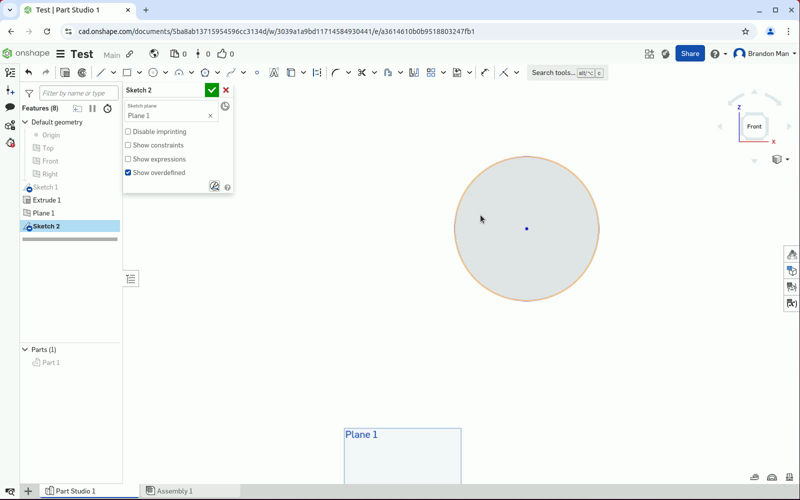
scroll(6)
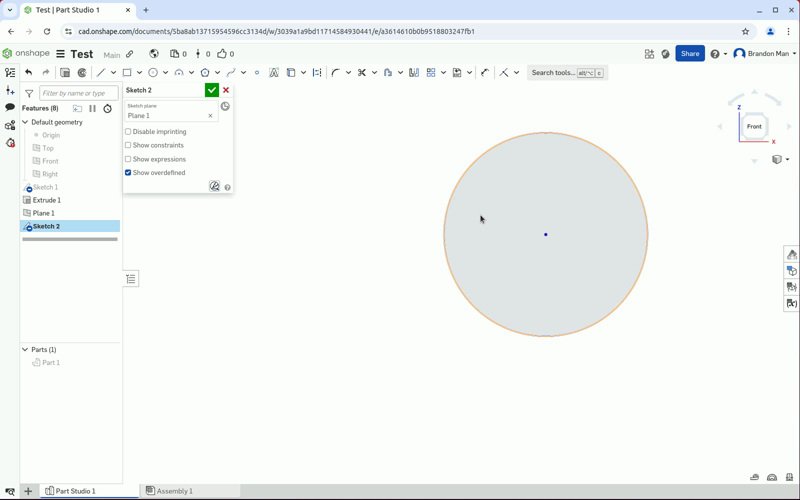
scroll(6)
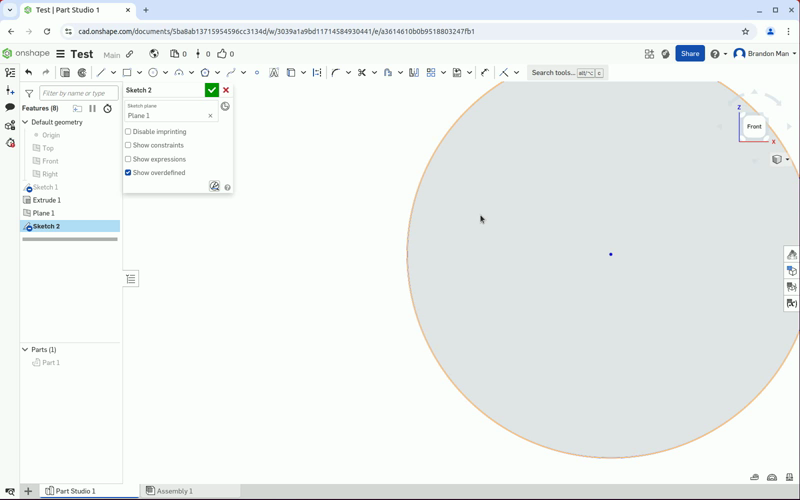
click(480, 214)
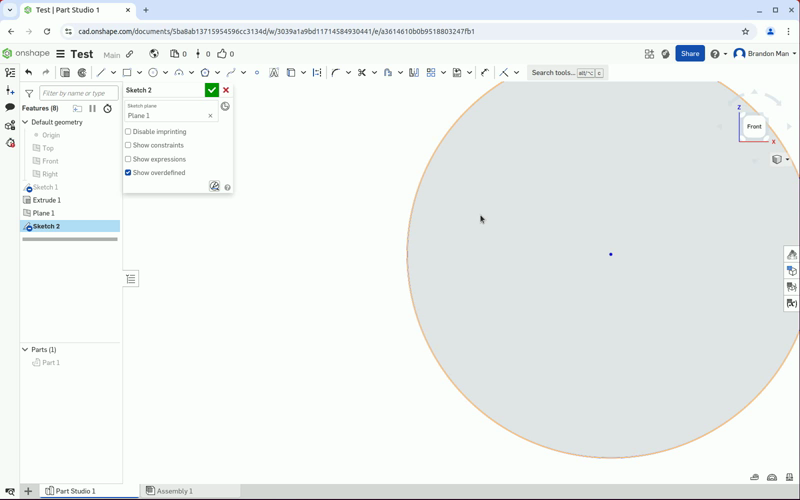
scroll(-6)
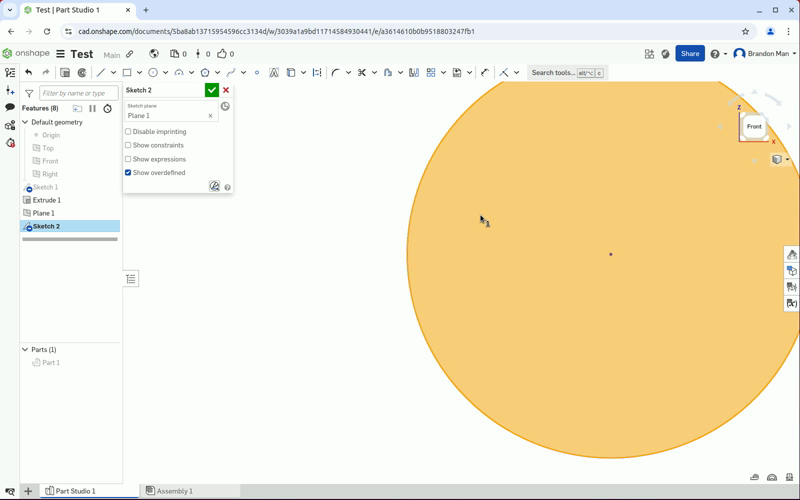
scroll(-6)
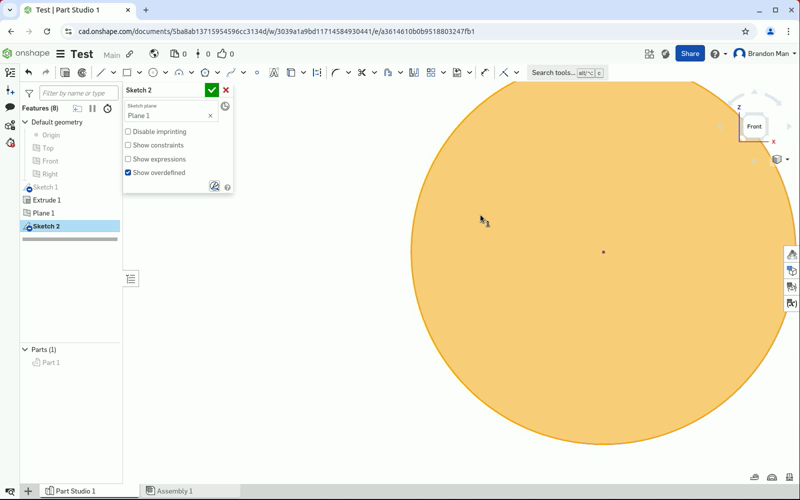
scroll(-6)
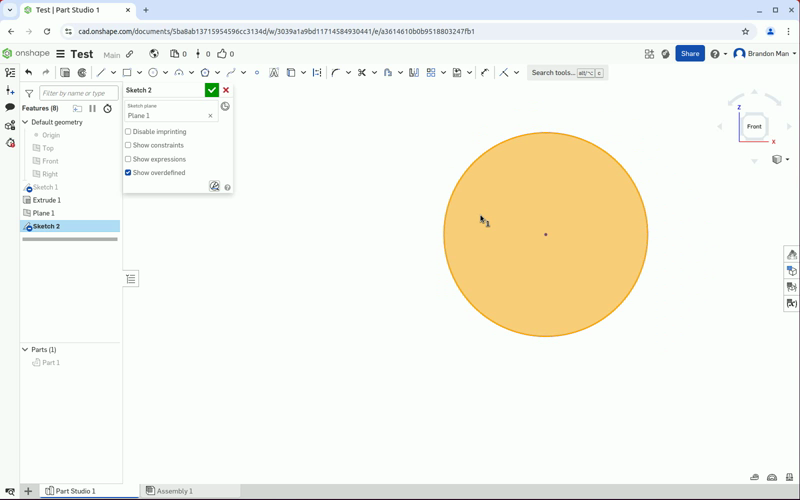
scroll(-6)
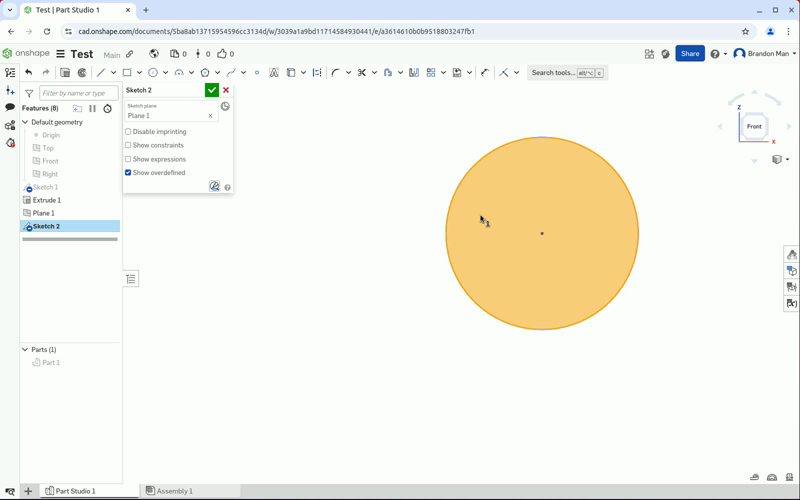
scroll(-6)
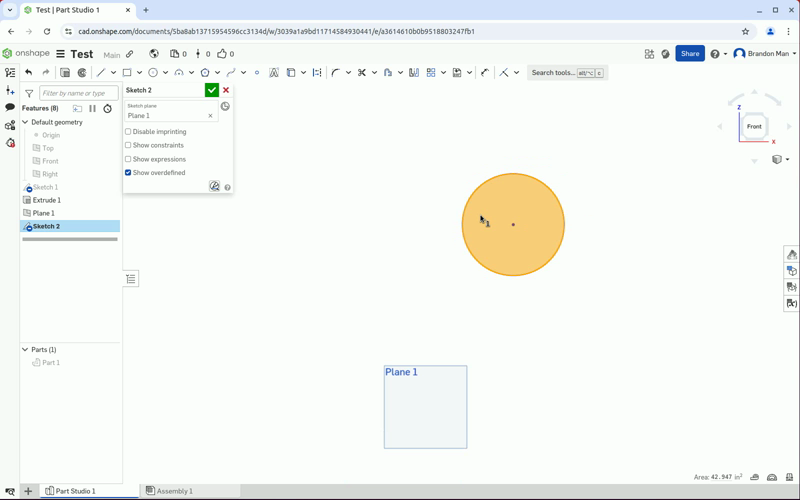
scroll(-6)
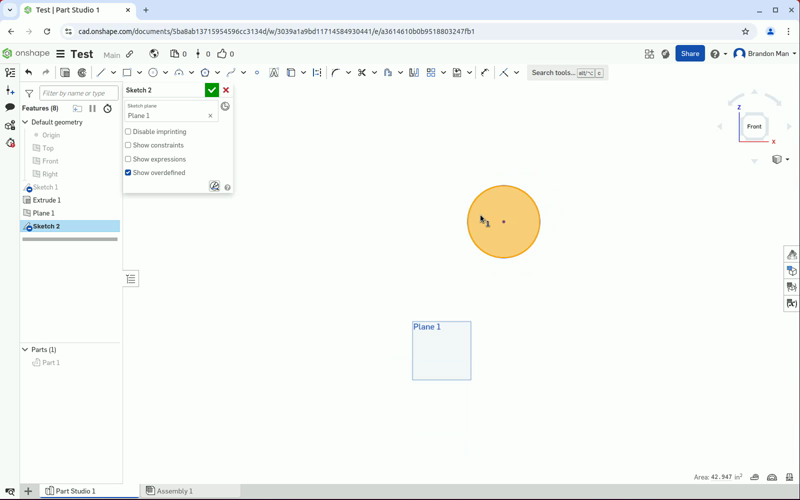
scroll(-6)
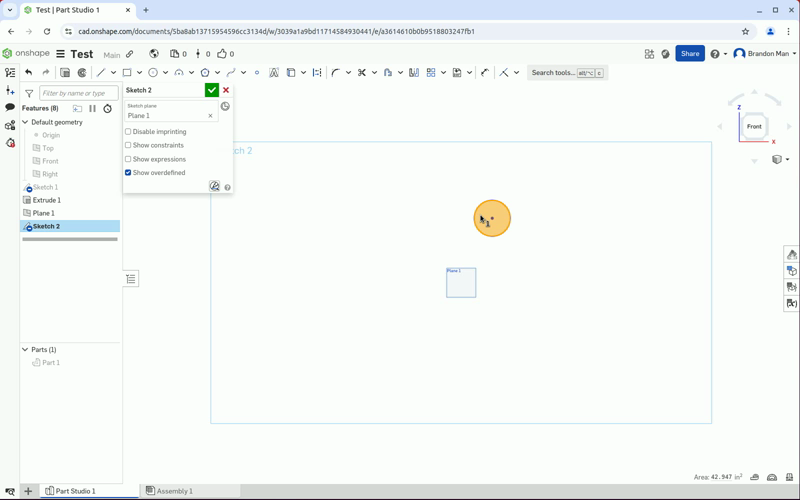
mouse_move(73, 352)
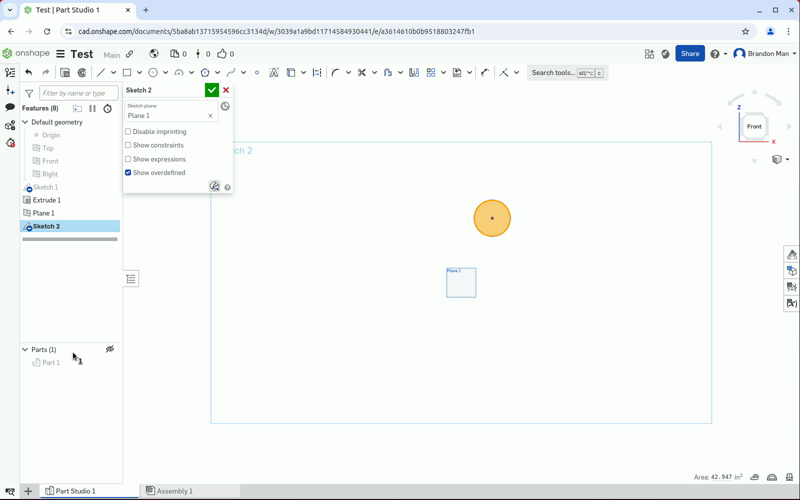
key(shift+y)
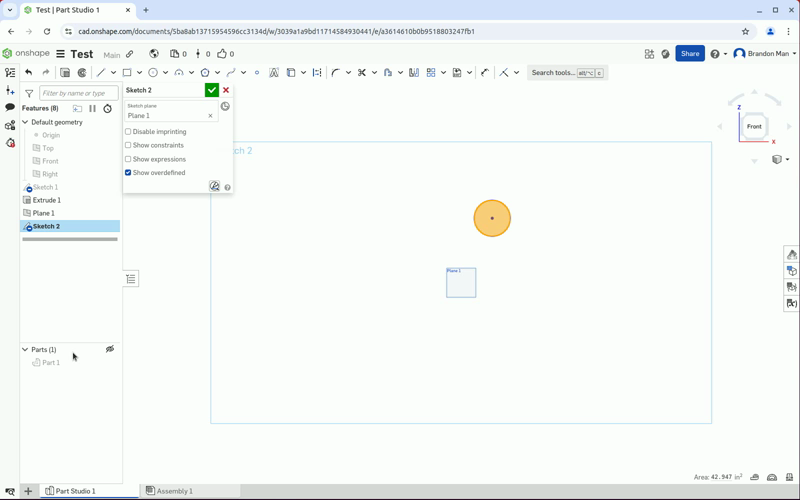
key(shift+e)
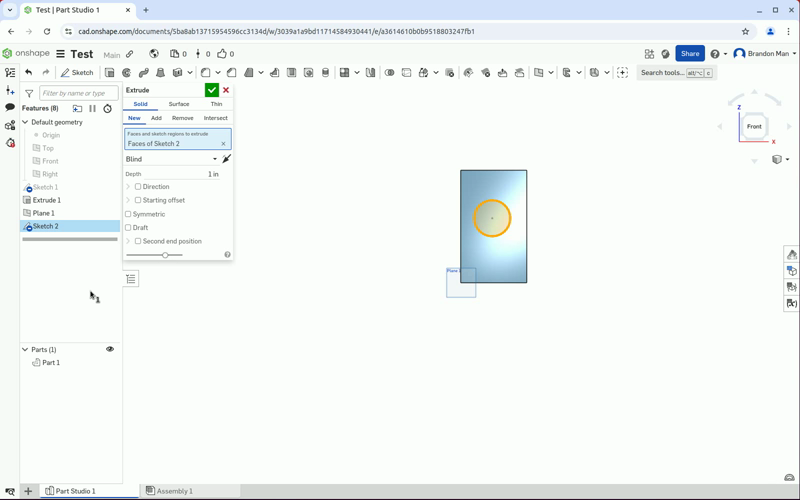
mouse_move(143, 106)
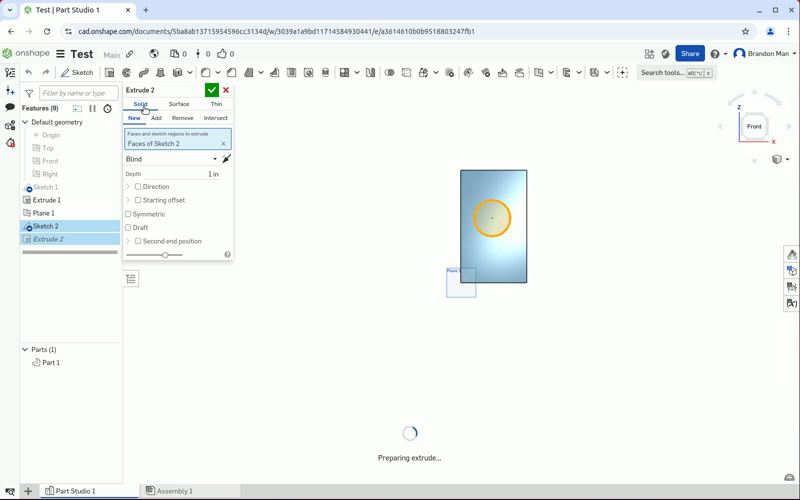
click(143, 106)
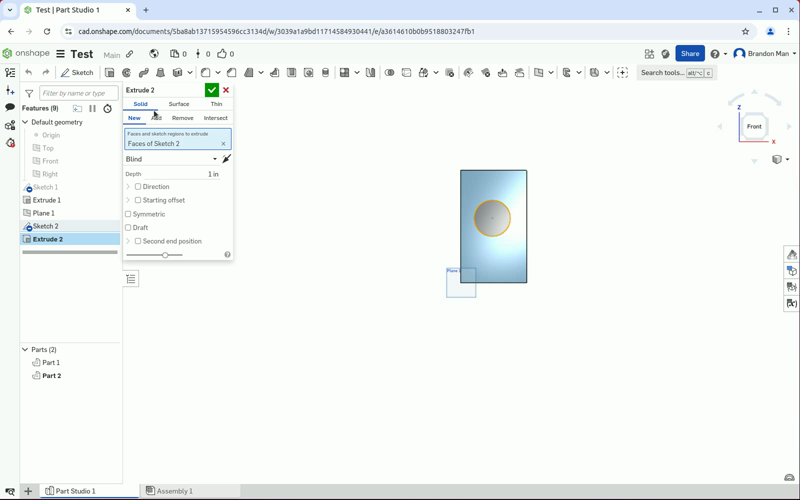
mouse_move(186, 120)
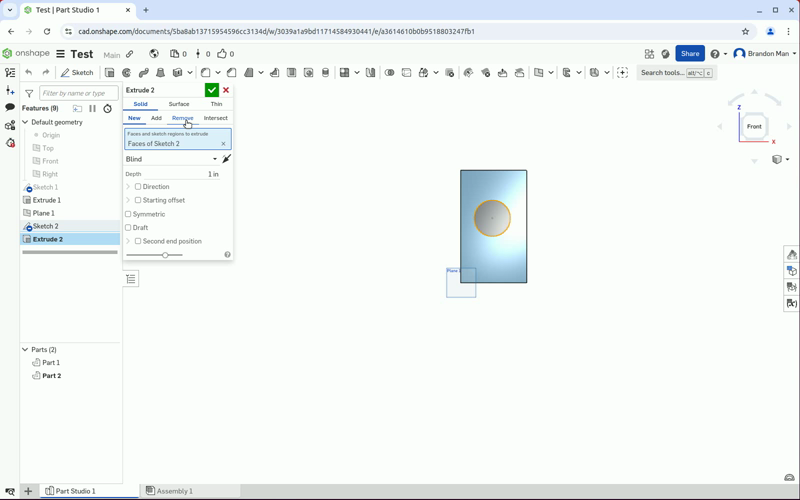
click(186, 120)
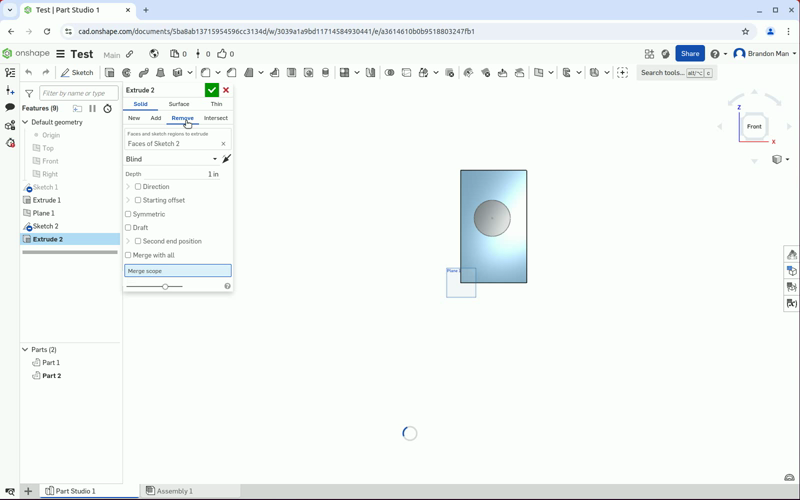
key(tab, 4)
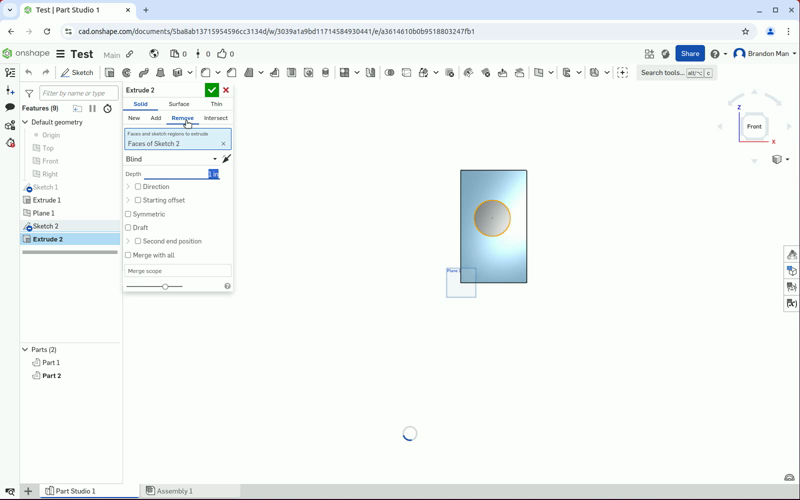
text(30.811)
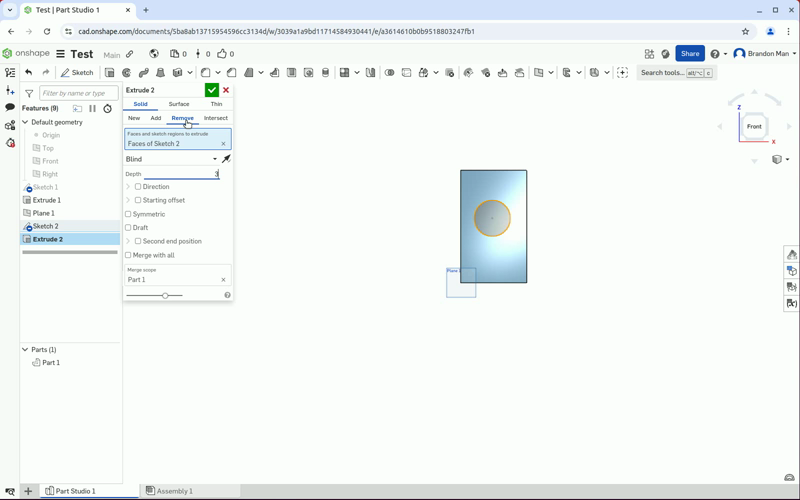
key(tab, 6)
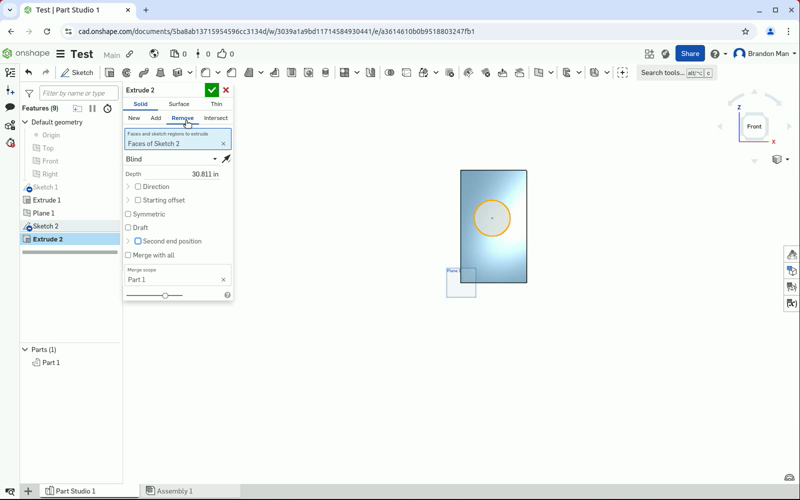
key(space)
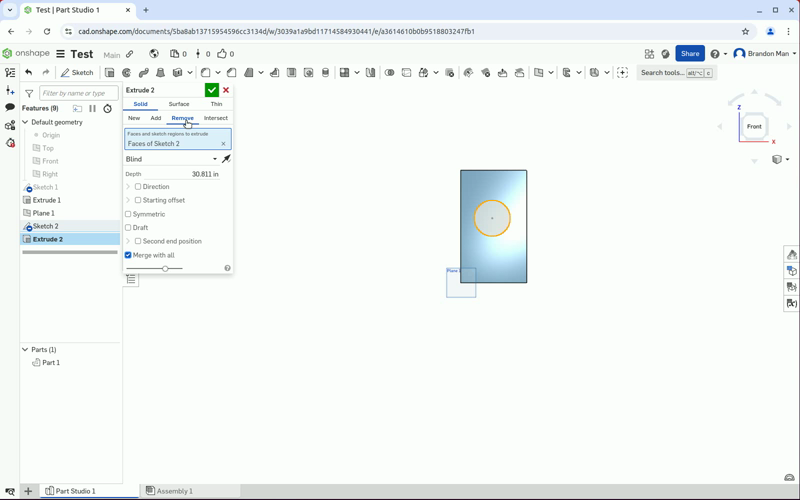
key(enter)
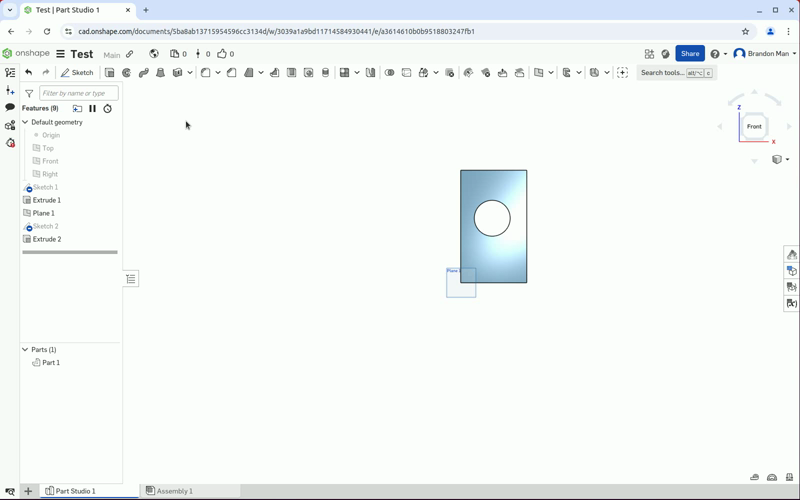
key(shift+h)
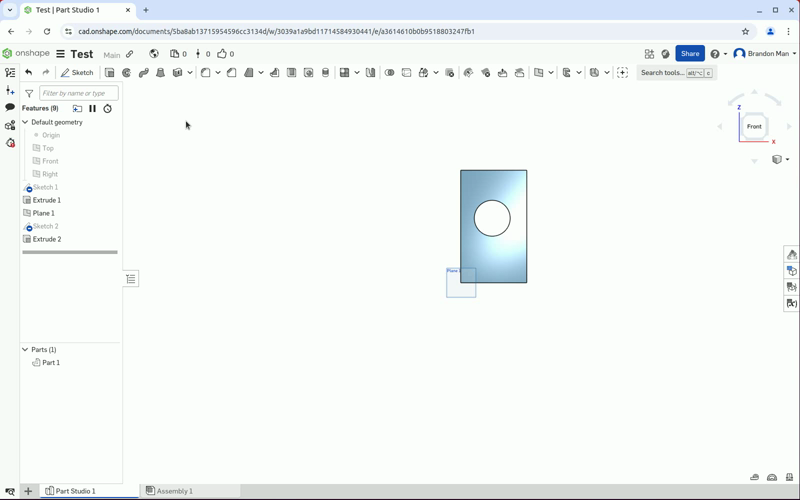
key(shift+h)
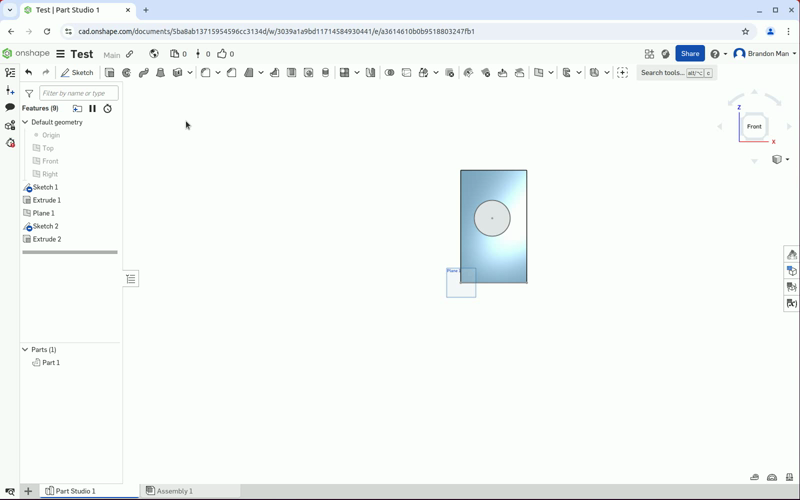
key(shift+7)
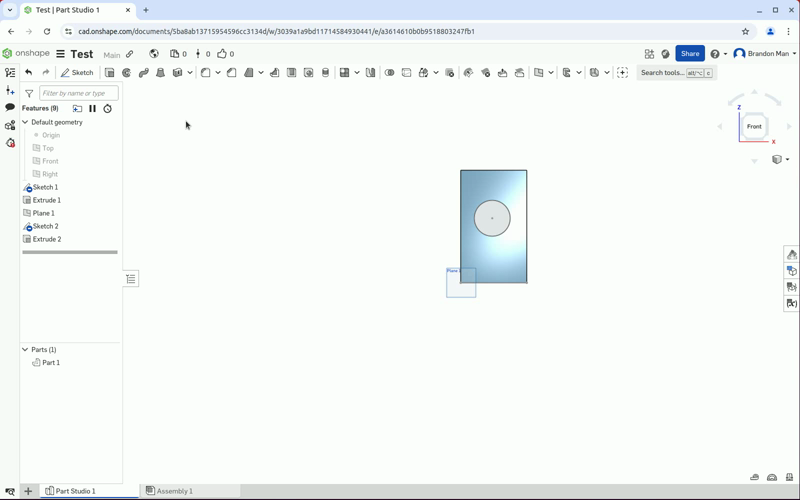
key(left, 2)
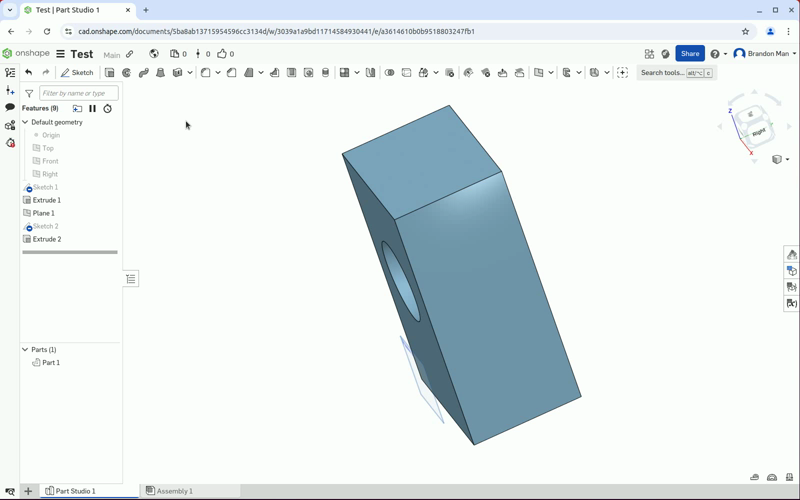
key(down, 2)
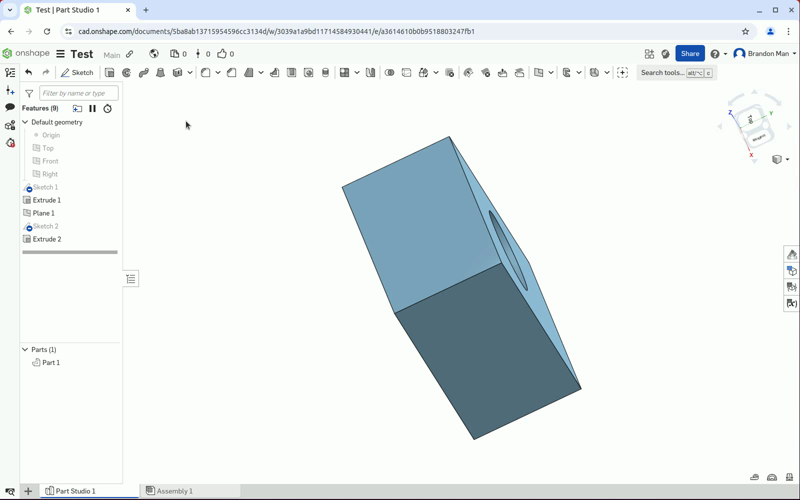
key(up, 2)
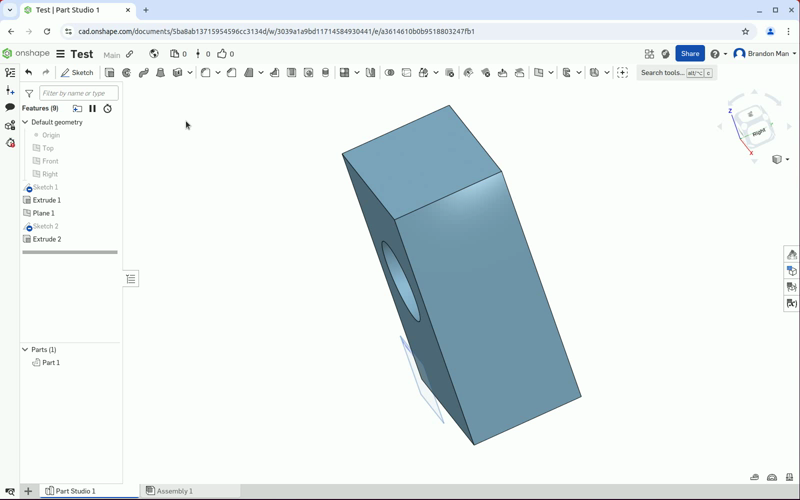
key(right, 2)
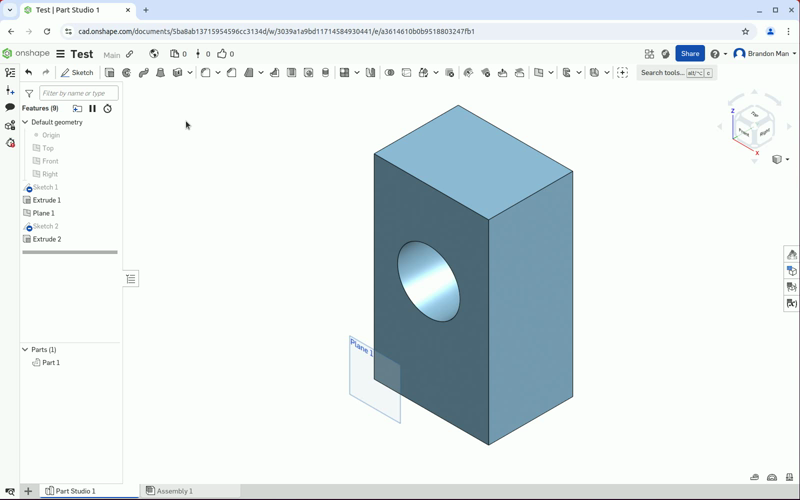
mouse_move(73, 189)
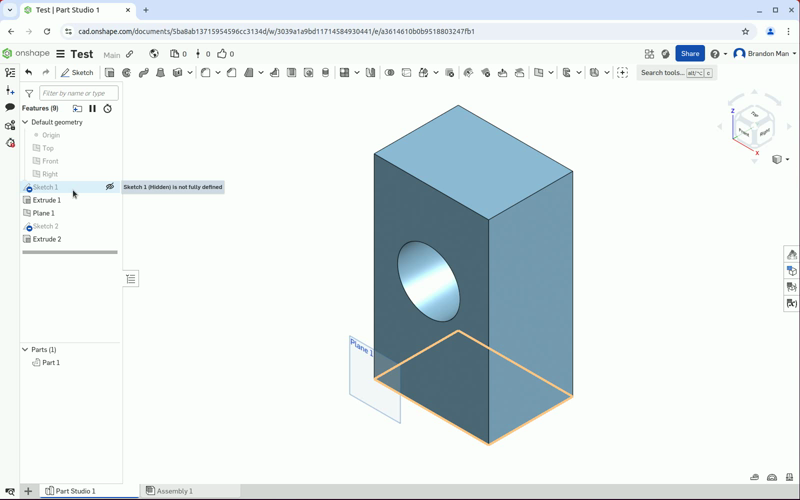
click(73, 189)